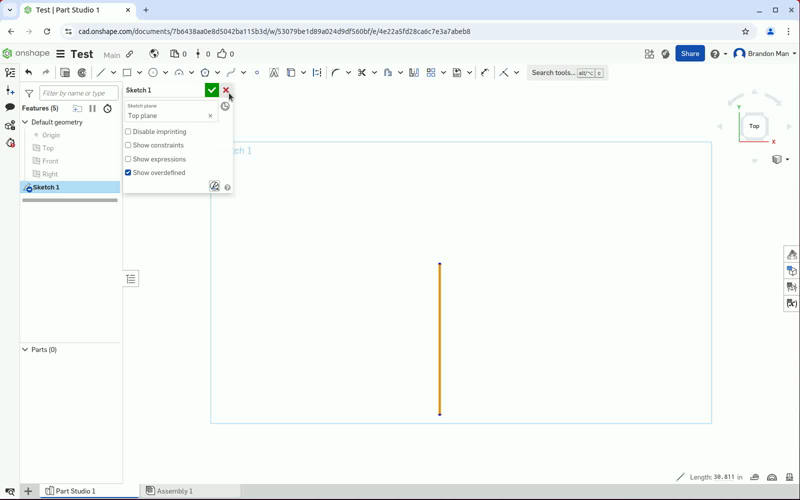
key(shift+h)
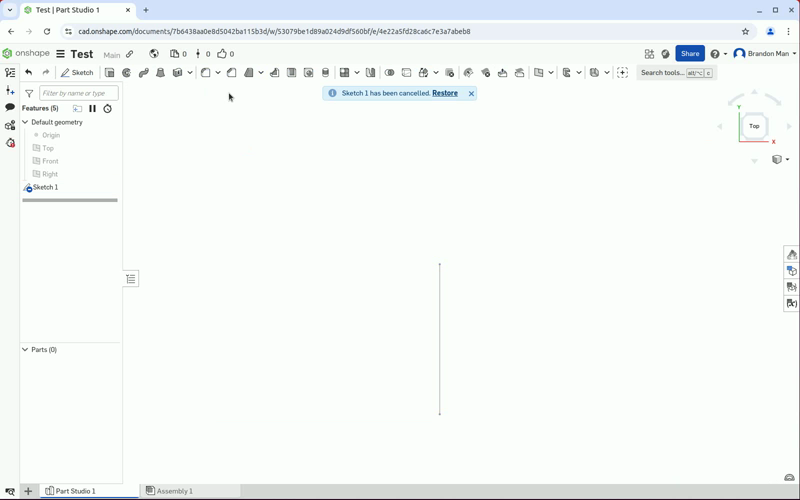
key(shift+s)
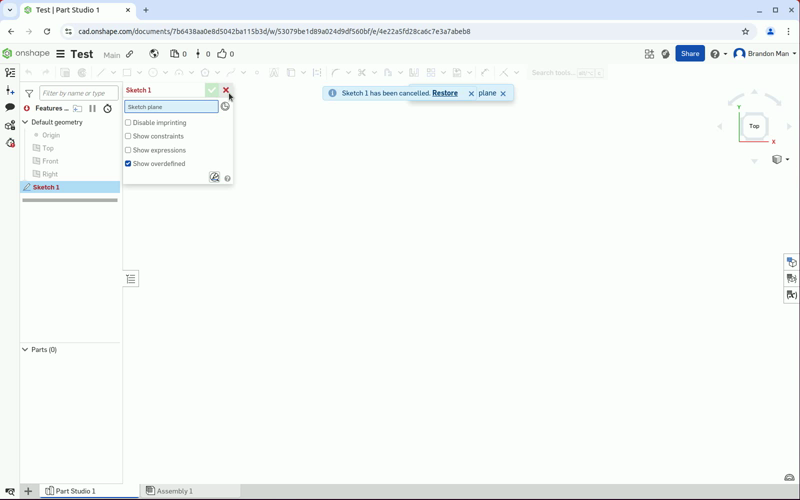
mouse_move(73, 150)
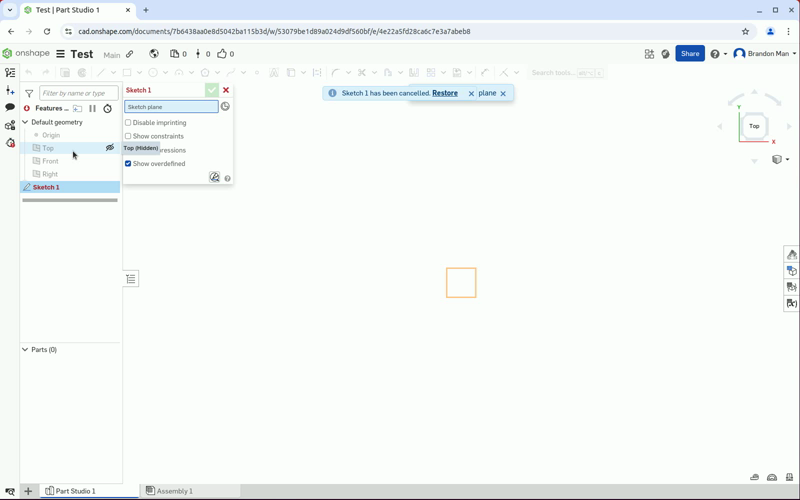
click(73, 150)
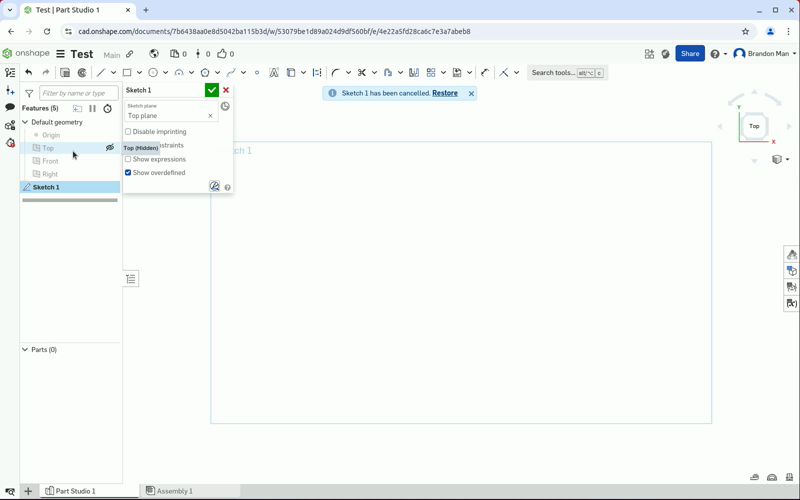
mouse_move(73, 352)
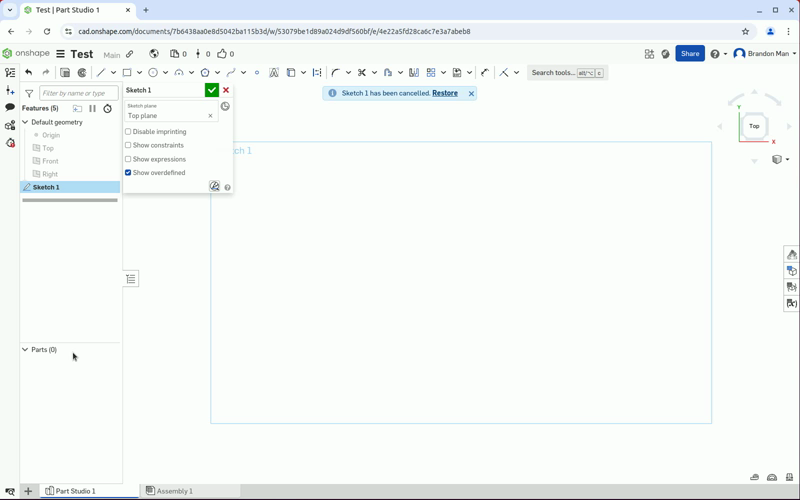
key(y)
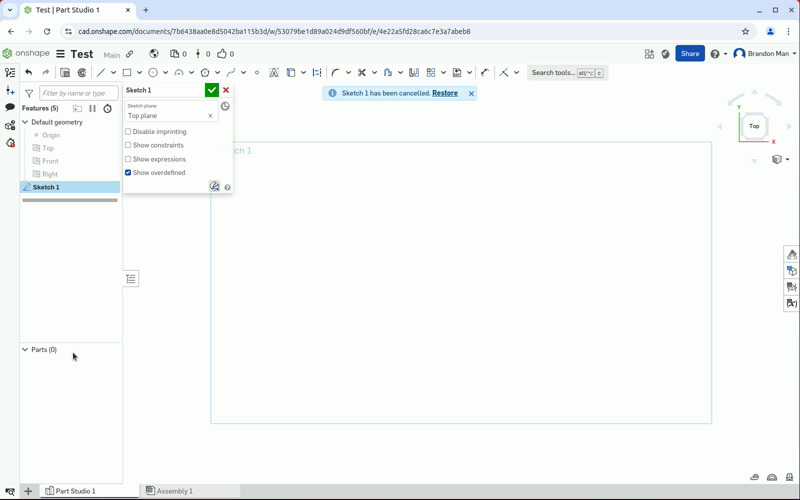
key(l)
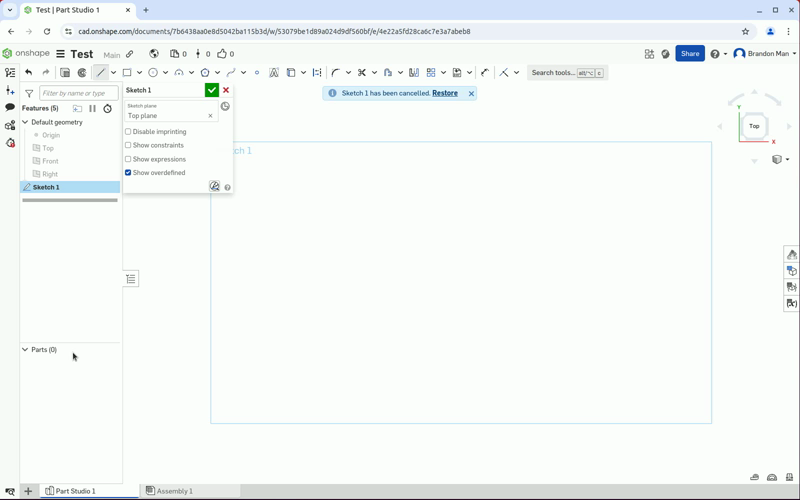
key_down(shift)
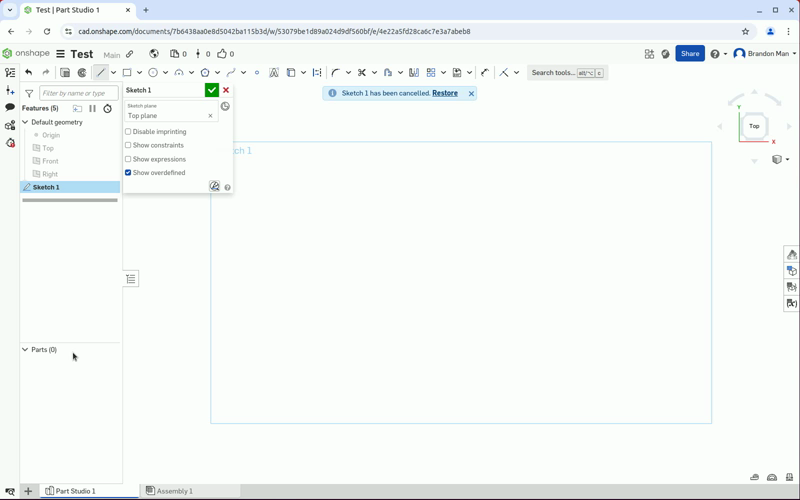
mouse_move(349, 359)
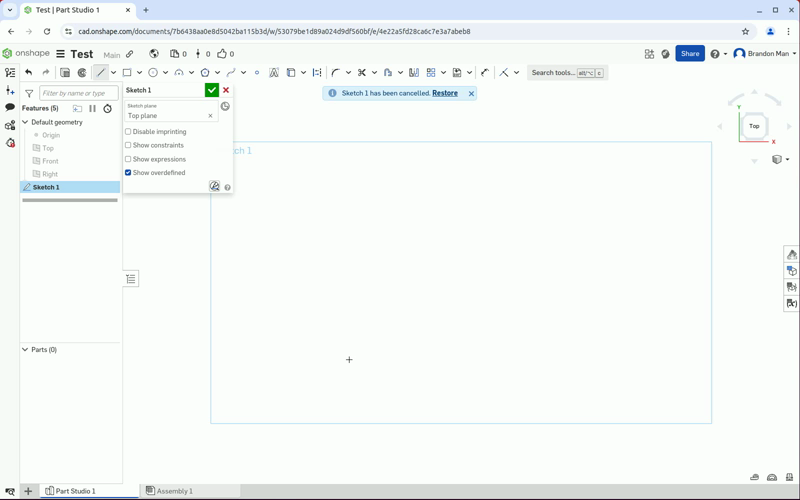
click(349, 359)
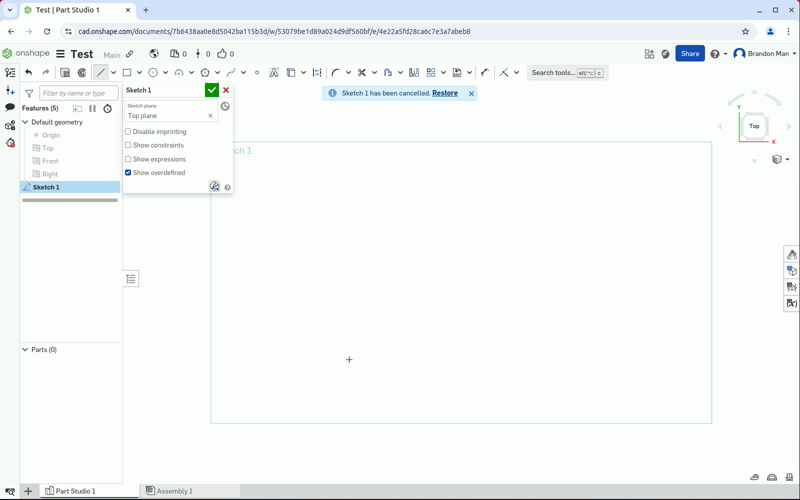
key_up(shift)
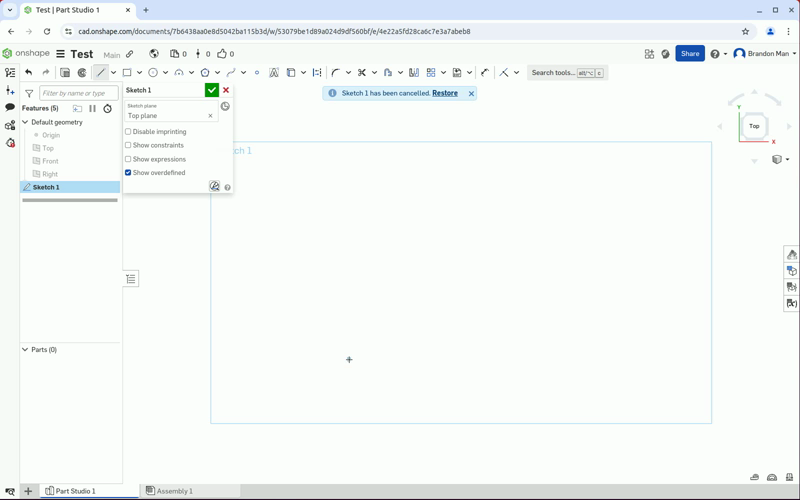
key_down(shift)
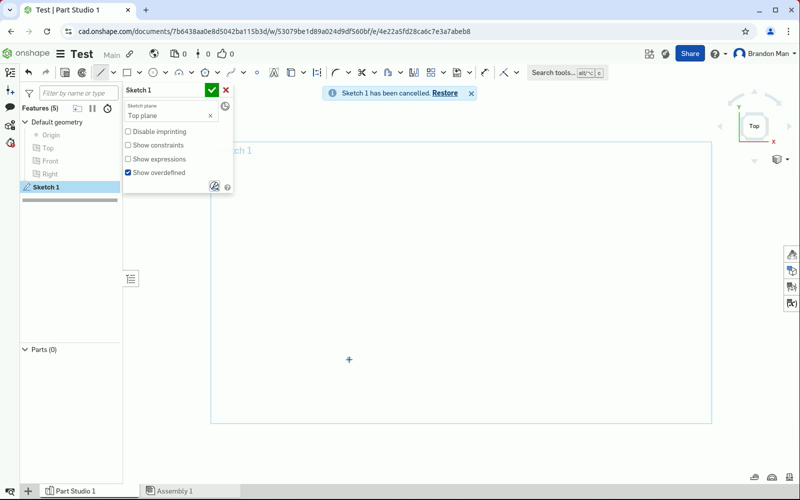
mouse_move(567, 359)
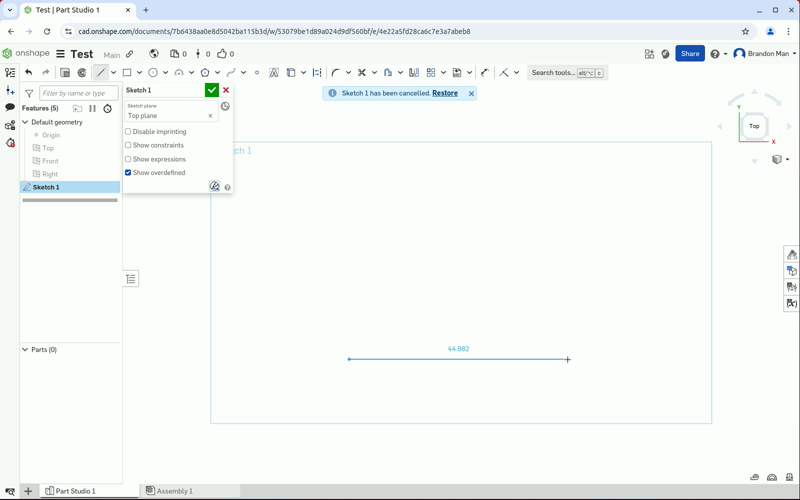
click(567, 359)
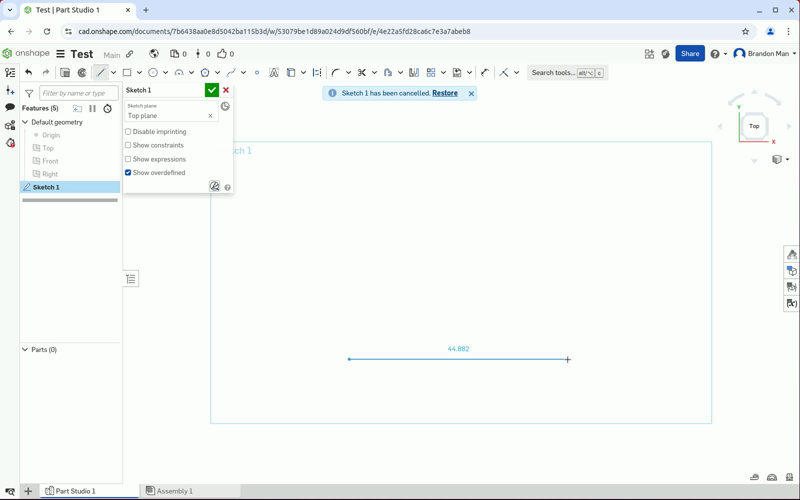
key_up(shift)
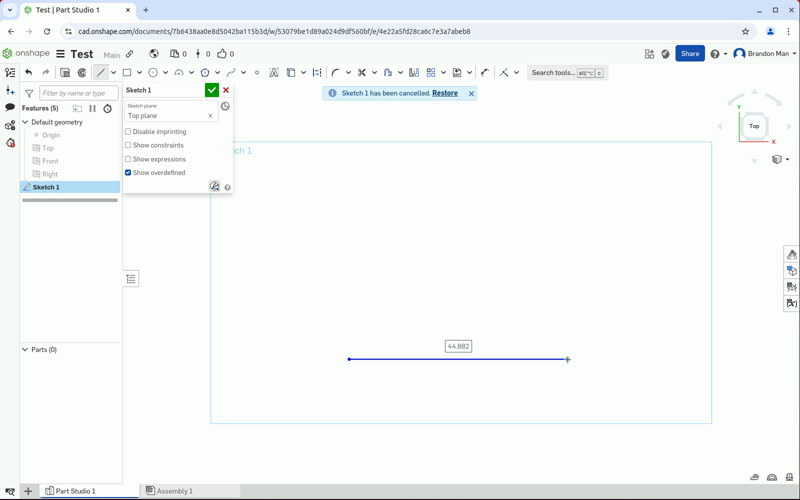
key_down(shift)
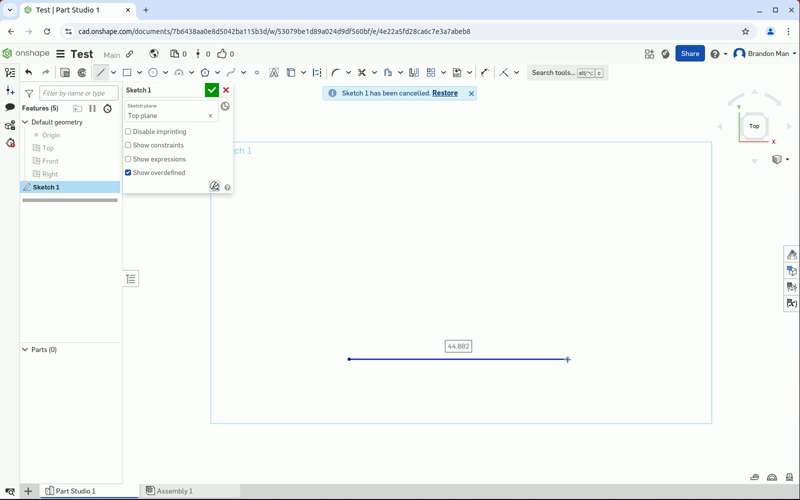
mouse_move(567, 173)
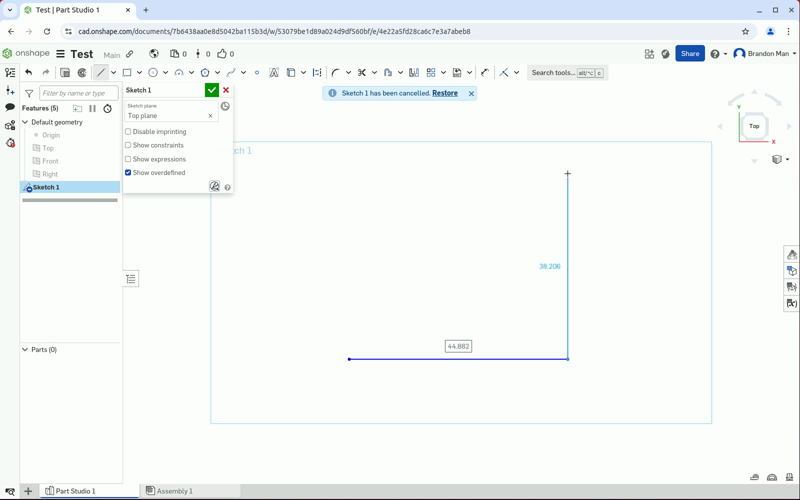
click(567, 173)
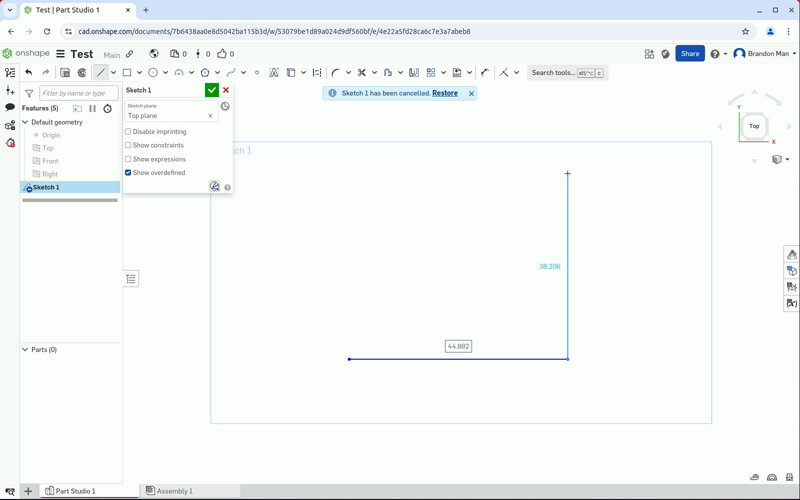
key_up(shift)
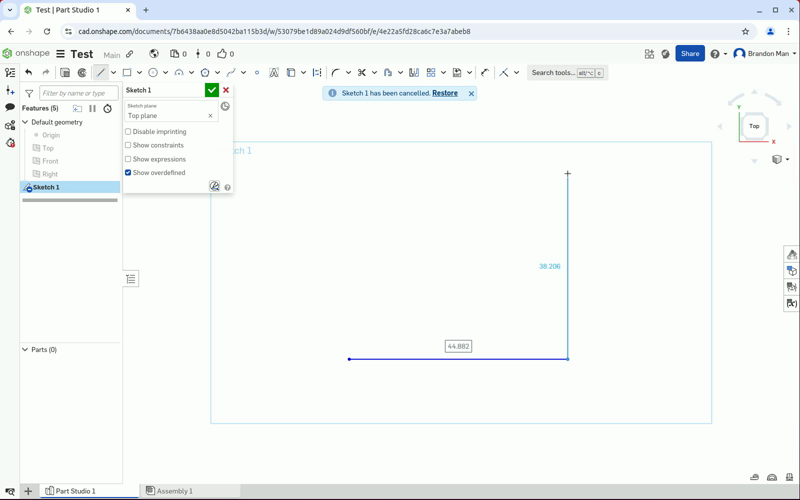
key_down(shift)
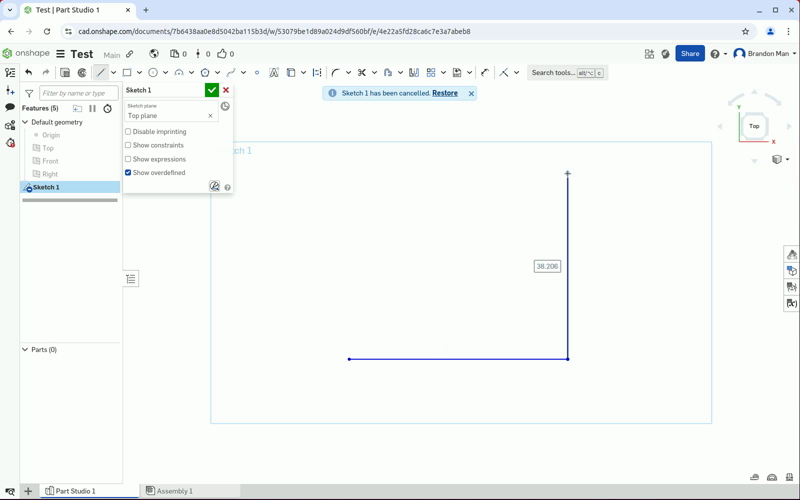
mouse_move(349, 173)
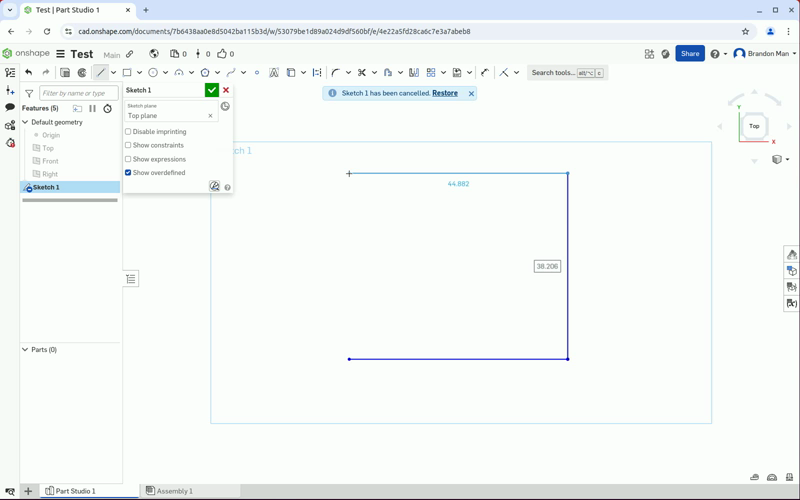
click(349, 173)
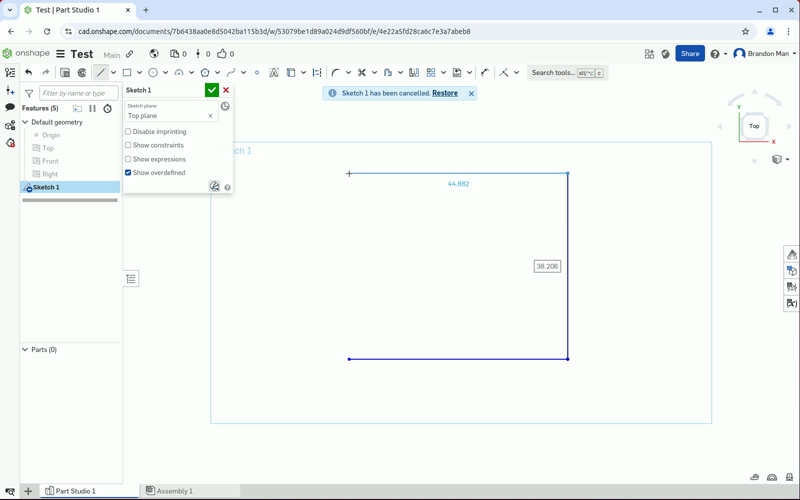
key_up(shift)
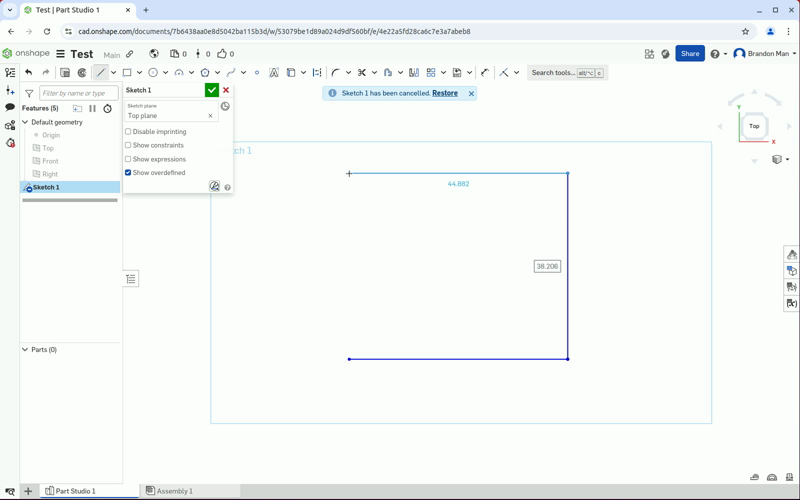
key_down(shift)
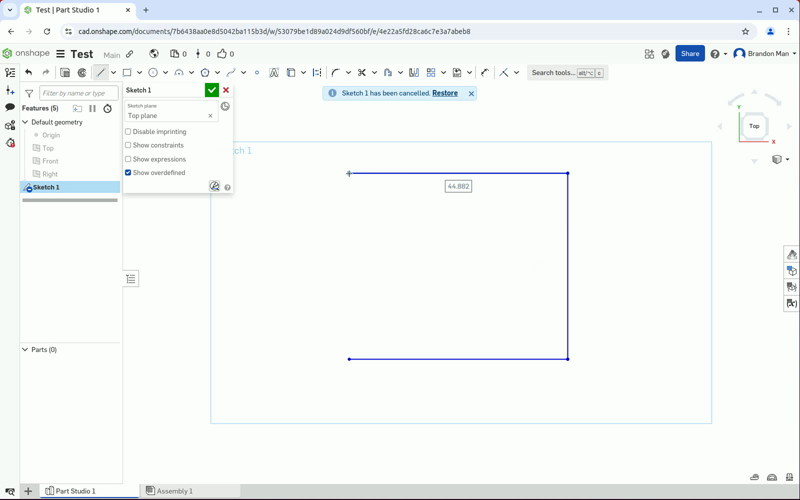
mouse_move(349, 359)
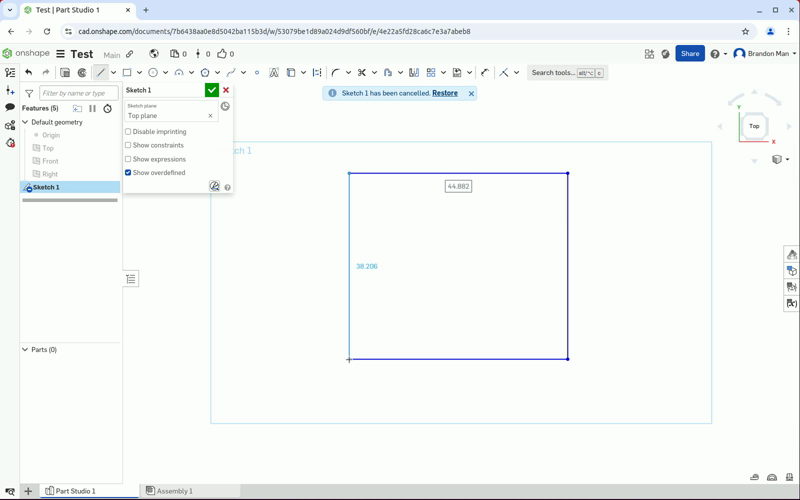
key_up(shift)
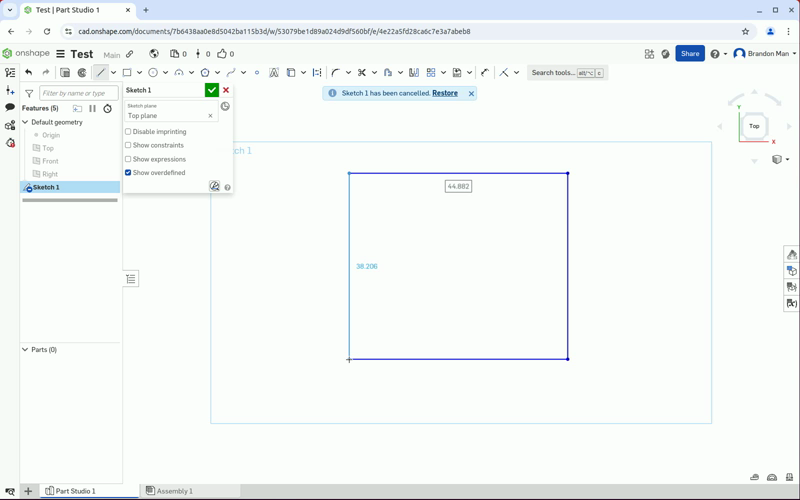
click(349, 359)
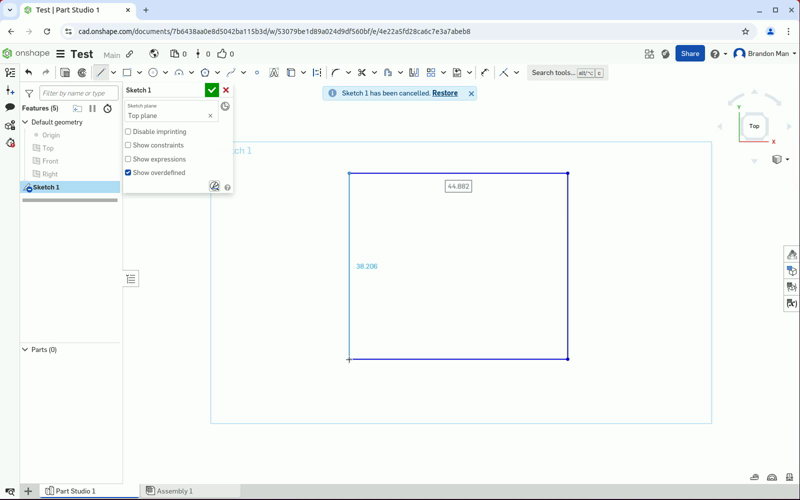
key(esc)
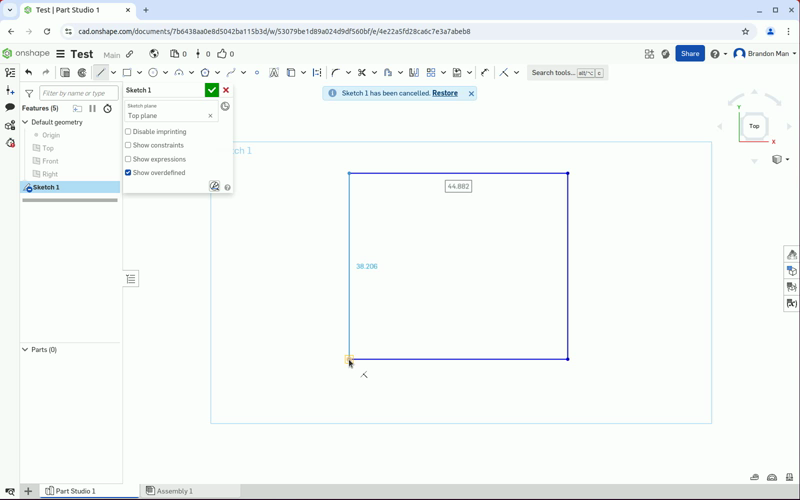
mouse_move(398, 244)
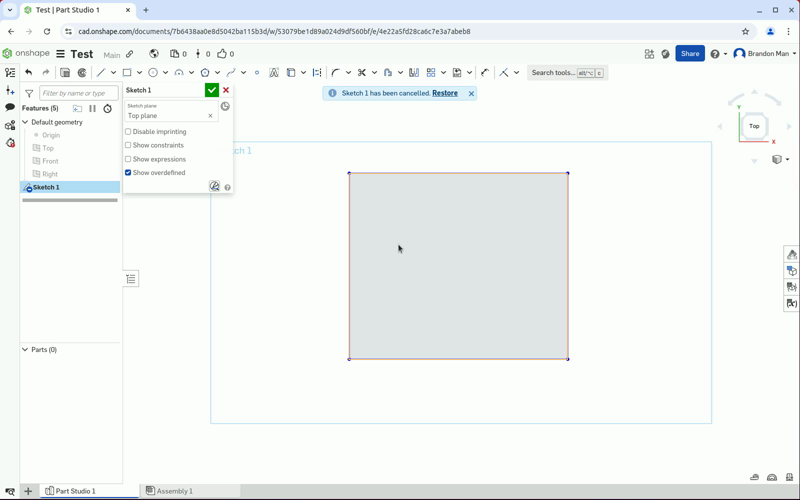
click(398, 244)
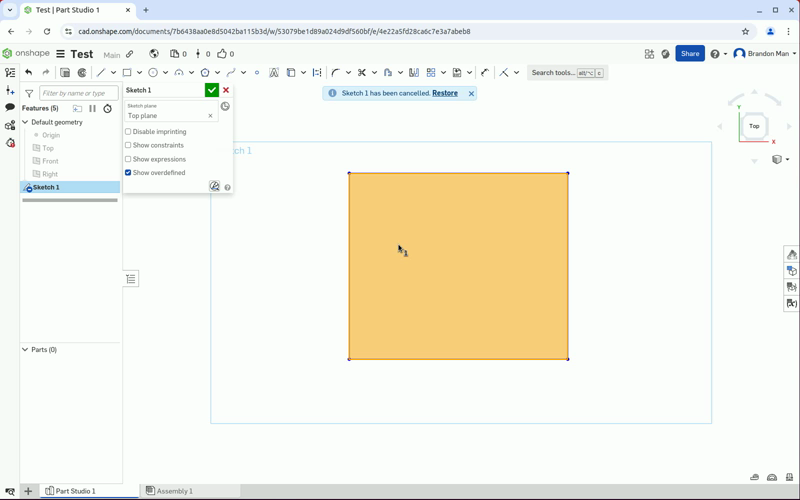
mouse_move(73, 352)
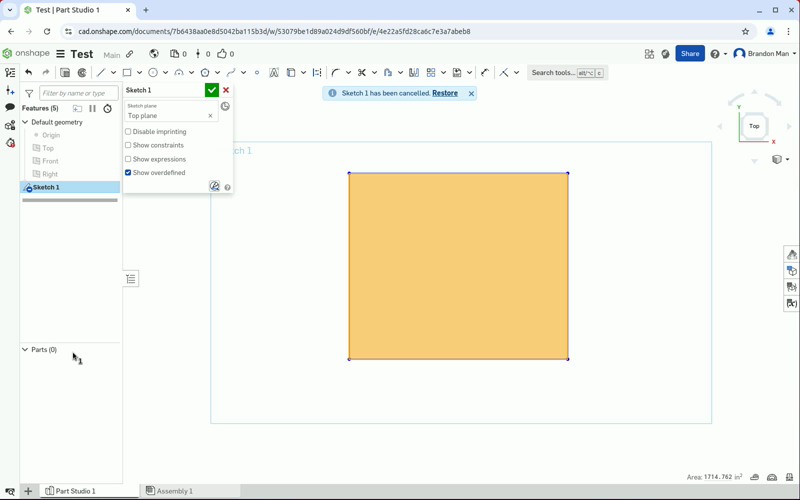
key(shift+y)
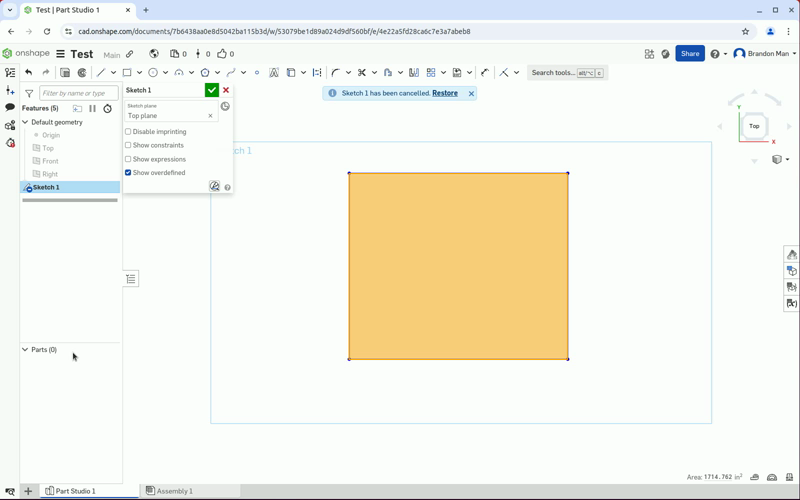
key(shift+e)
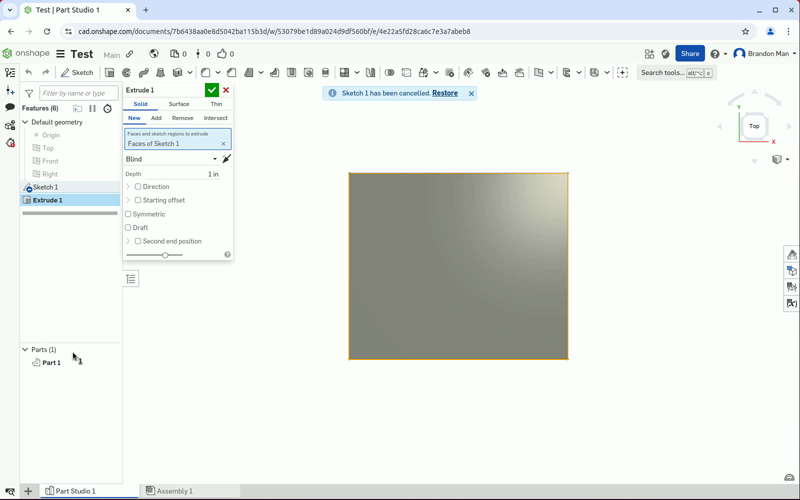
mouse_move(143, 106)
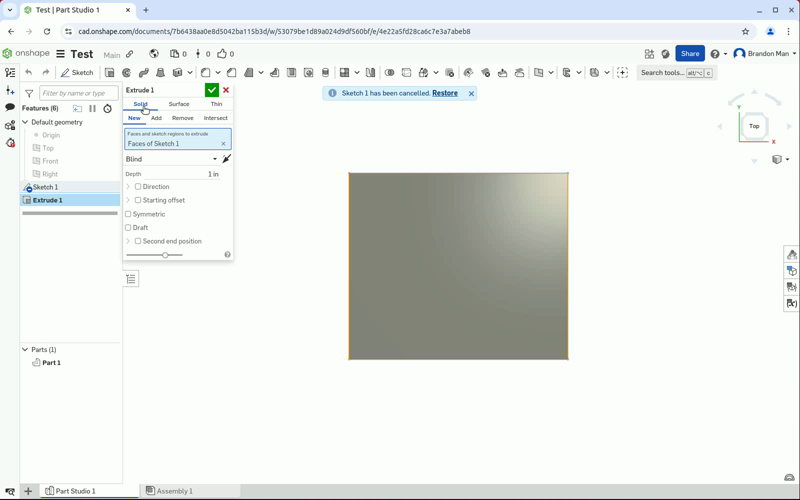
click(143, 106)
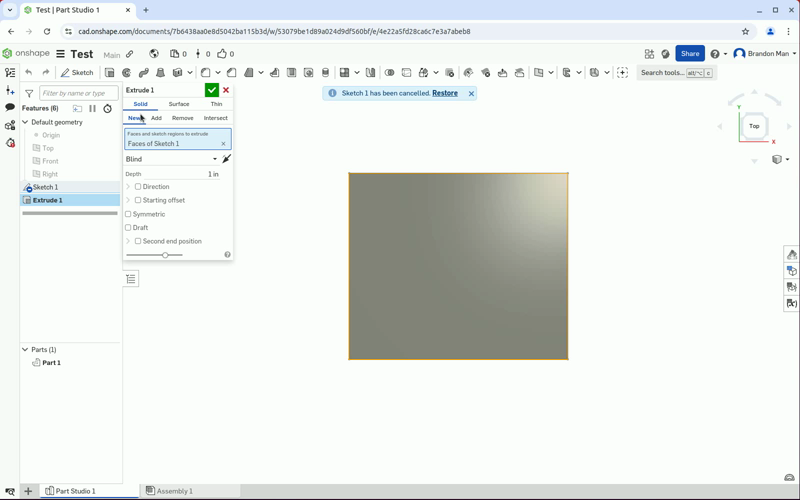
mouse_move(137, 120)
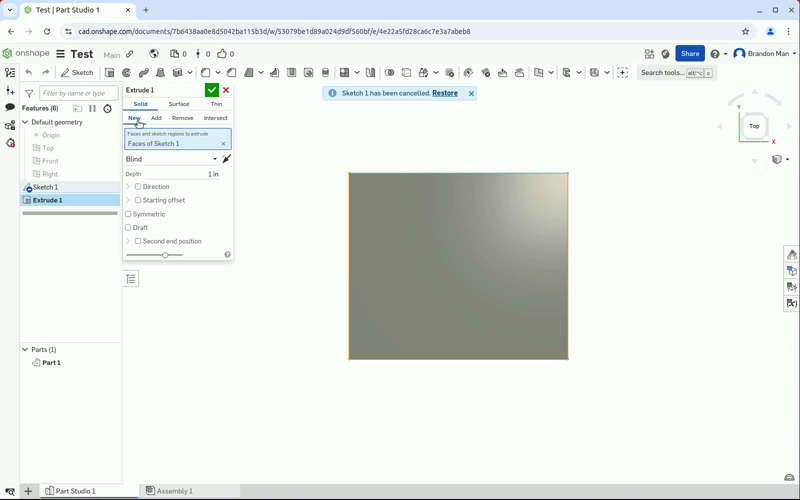
click(137, 120)
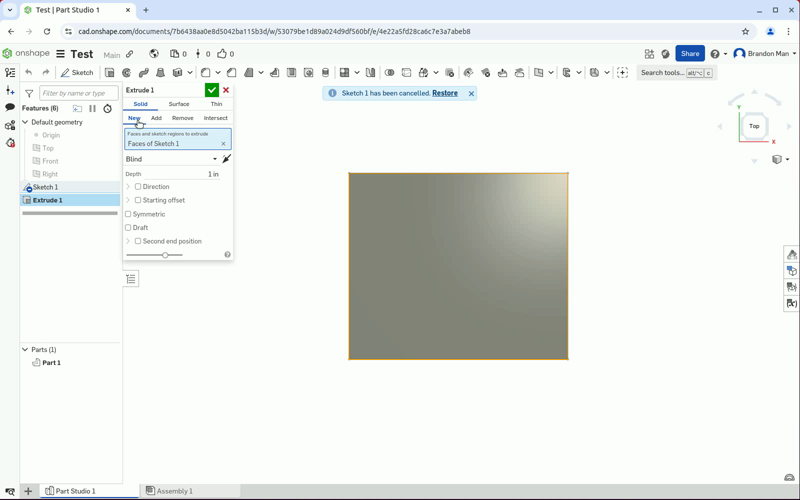
key(tab, 4)
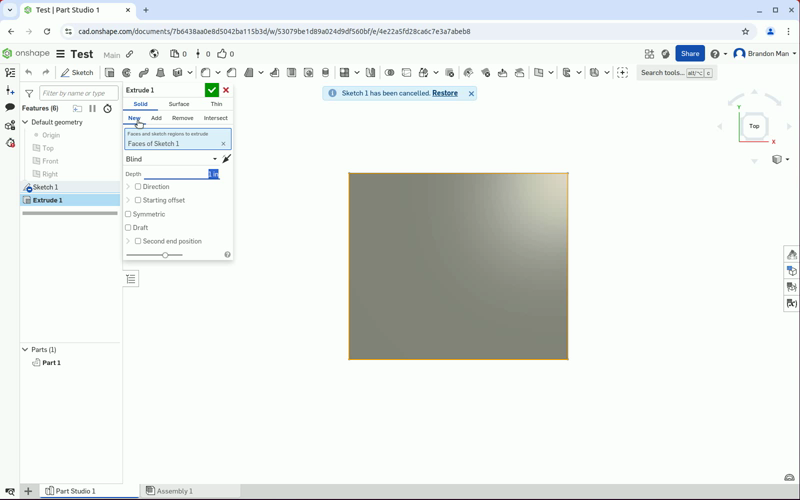
text(1.926)
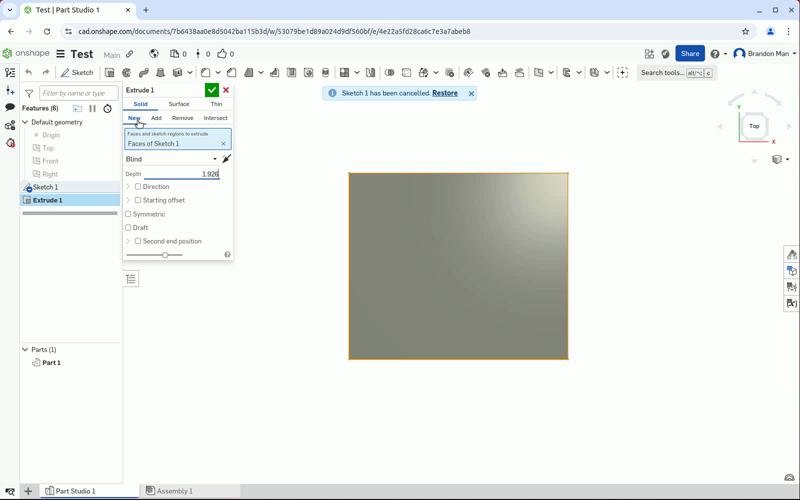
key(enter)
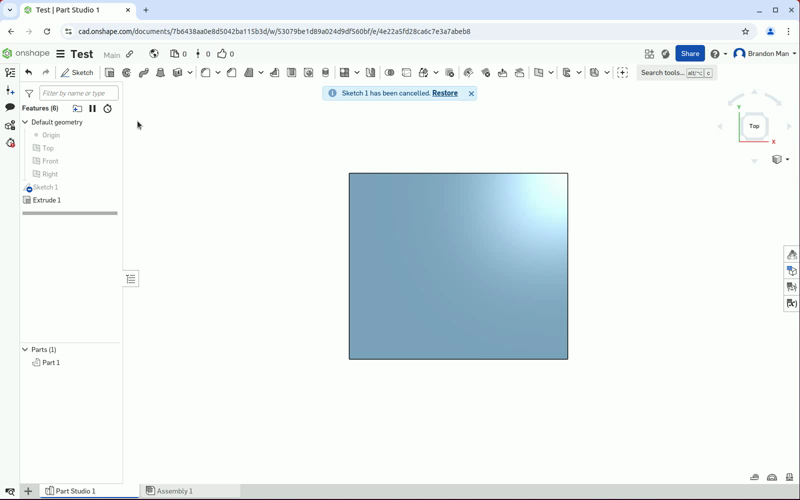
key(shift+h)
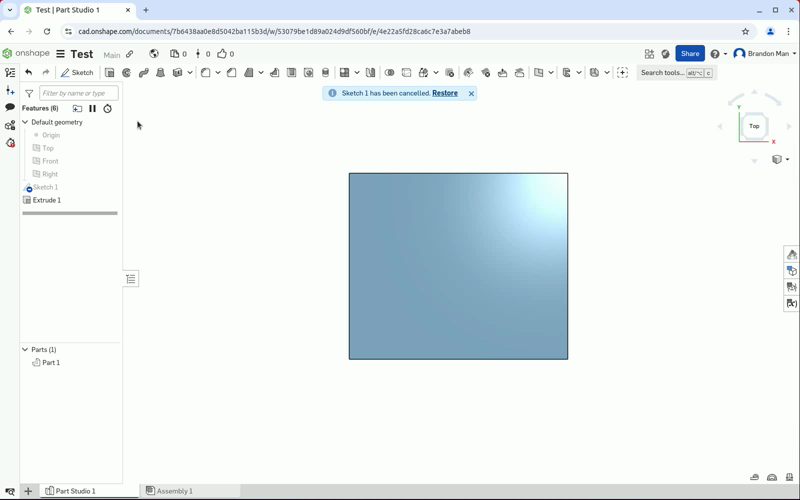
key(shift+h)
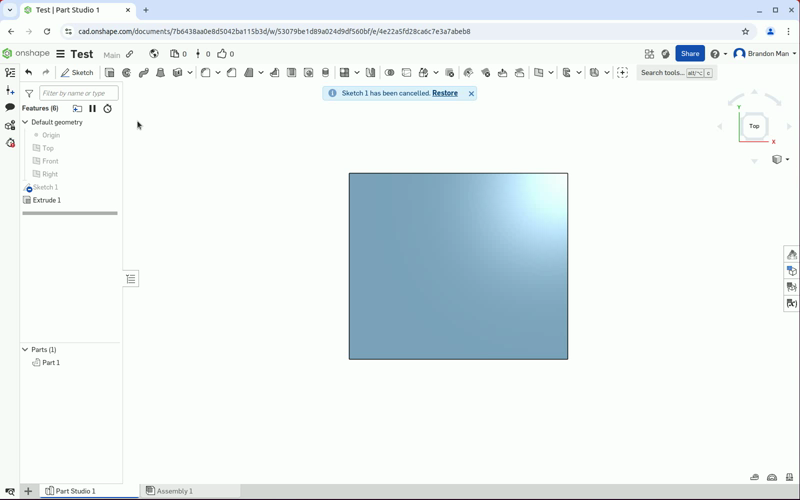
mouse_move(73, 189)
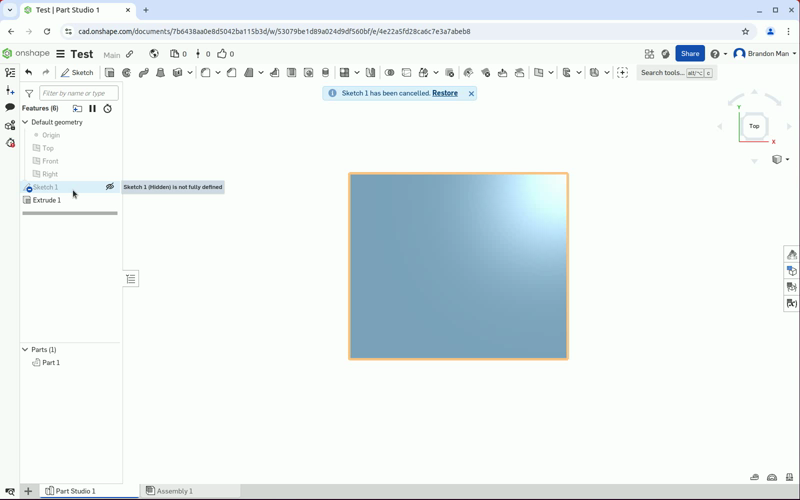
click(73, 189)
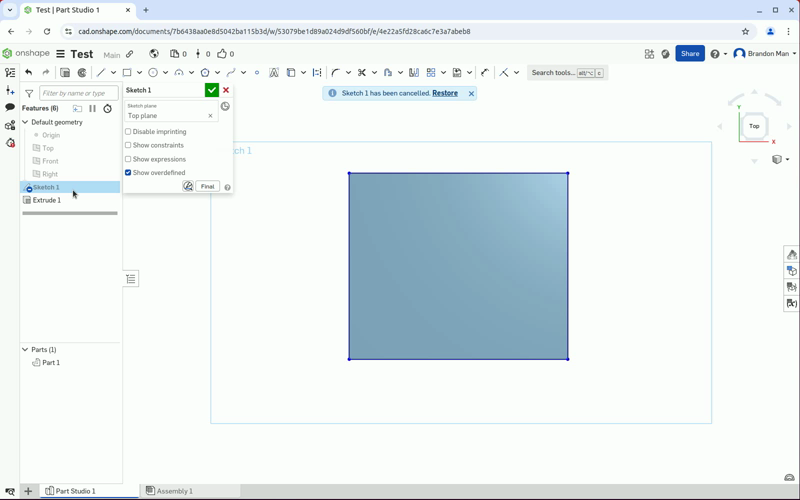
mouse_move(229, 92)
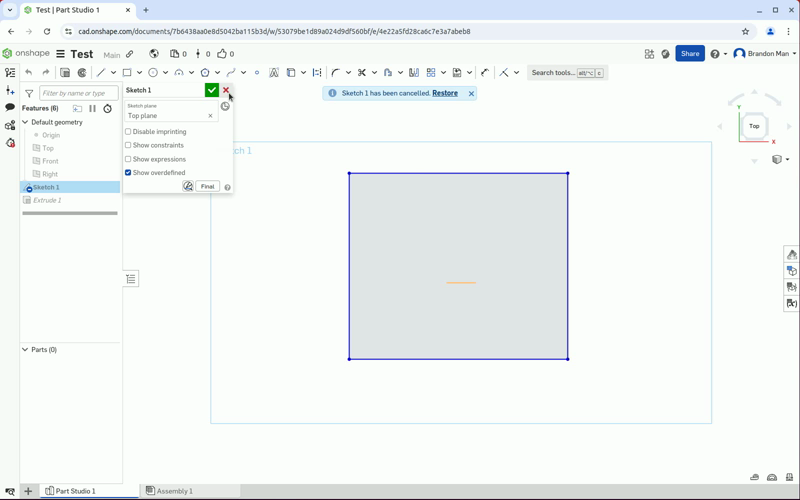
click(229, 92)
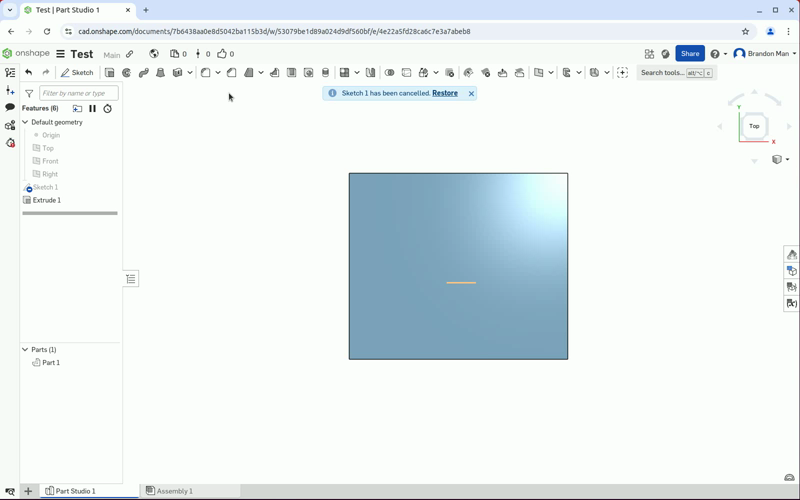
mouse_move(541, 75)
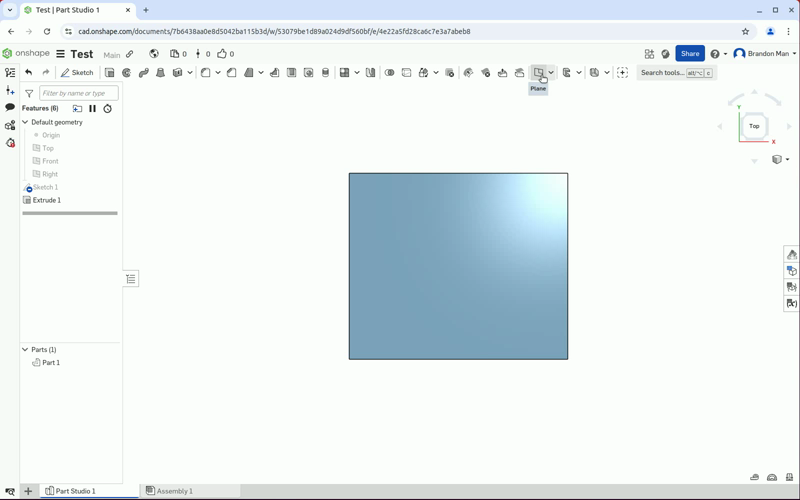
click(541, 75)
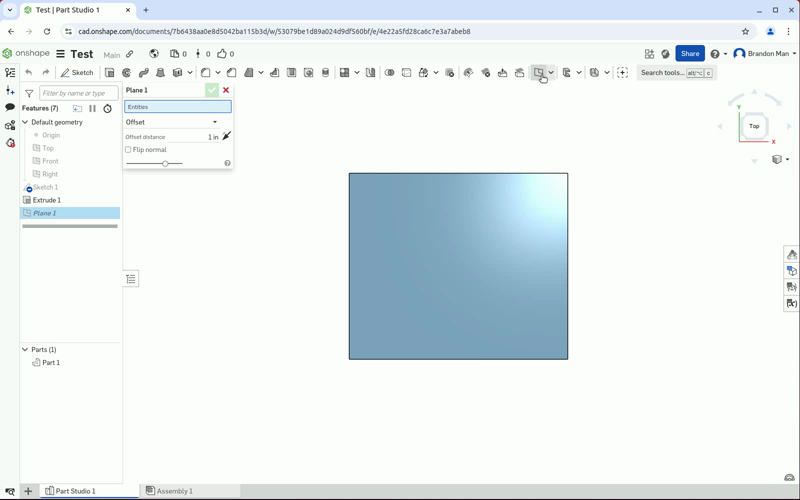
mouse_move(73, 150)
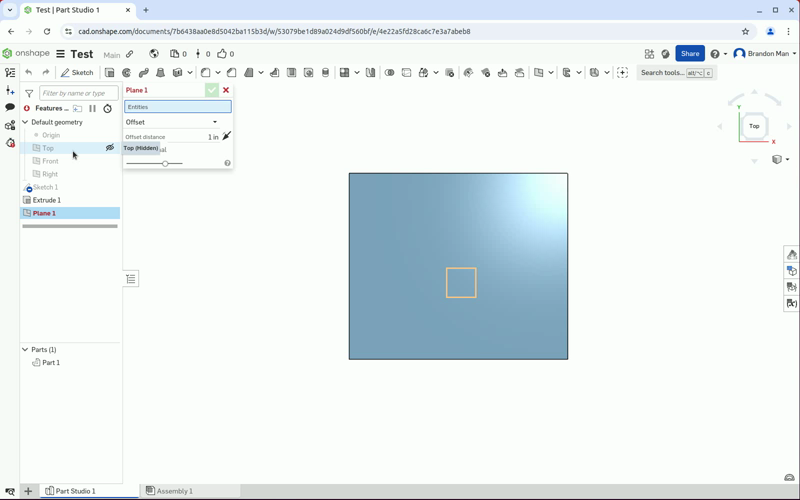
click(73, 150)
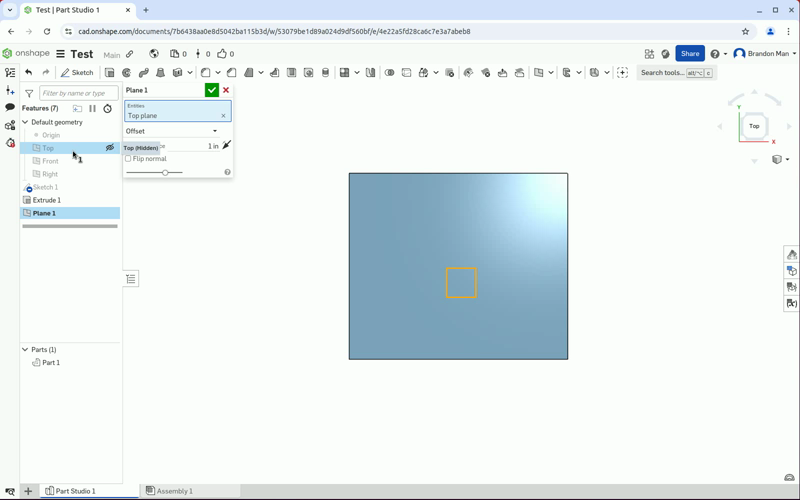
key(tab, 2)
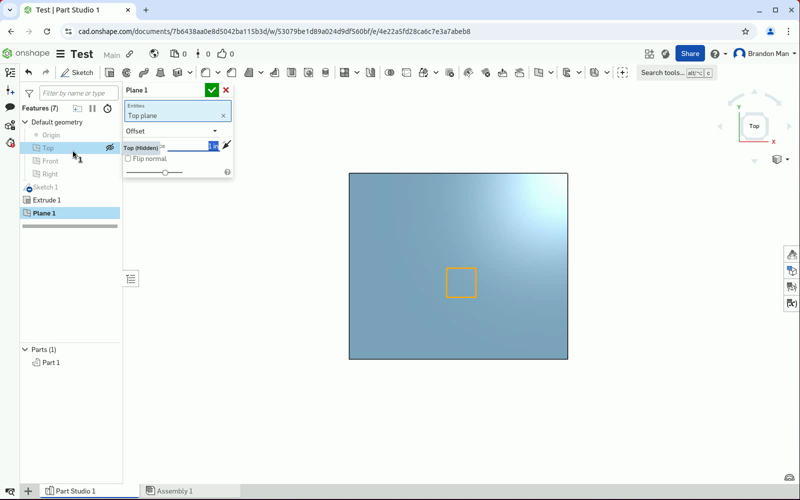
text(1.91)
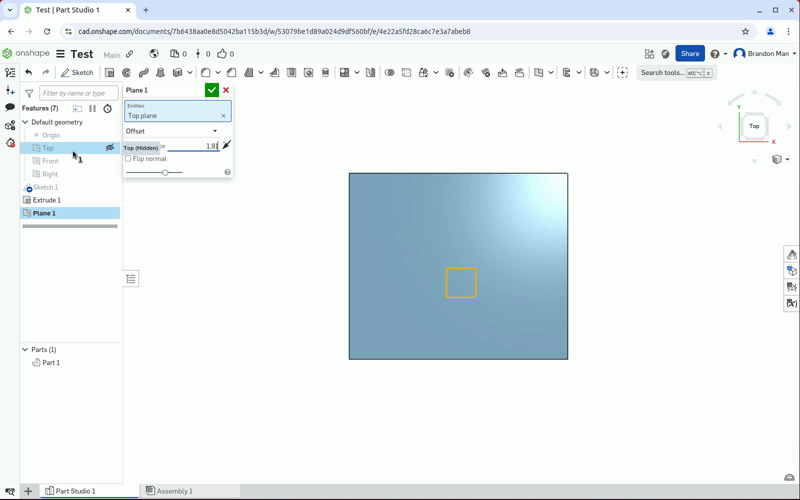
key(enter, 2)
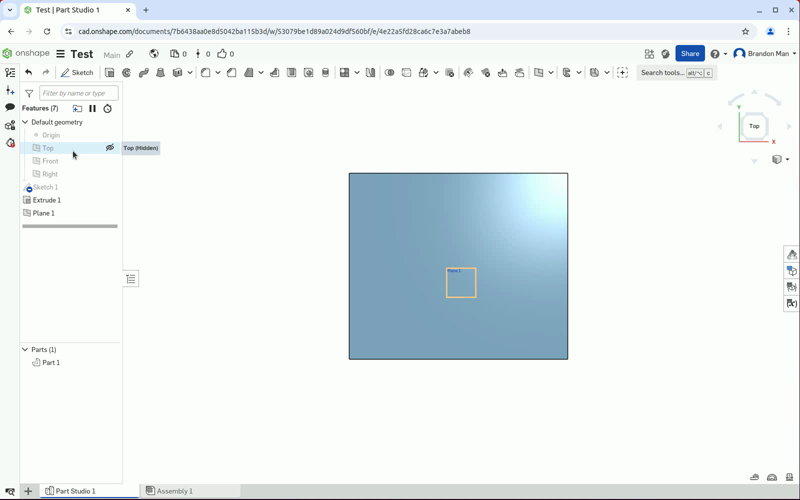
key(shift+s)
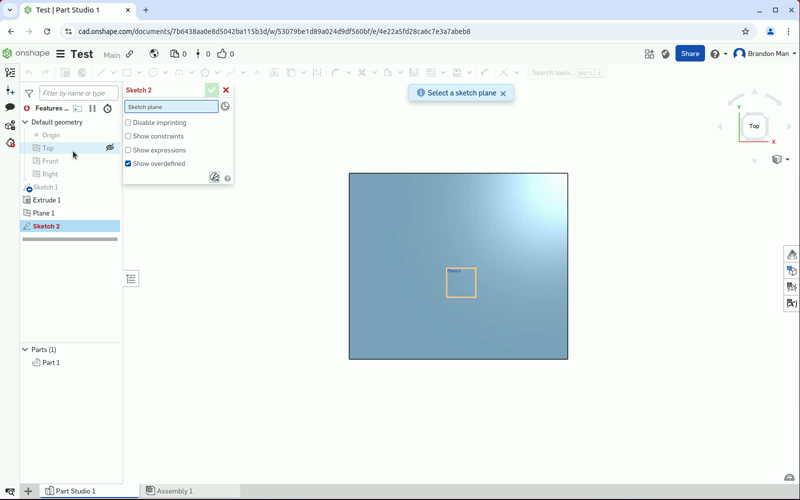
mouse_move(73, 215)
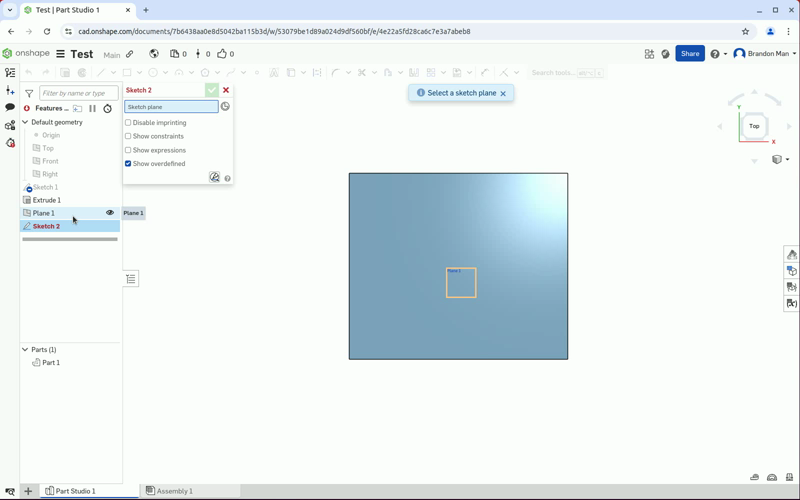
click(73, 215)
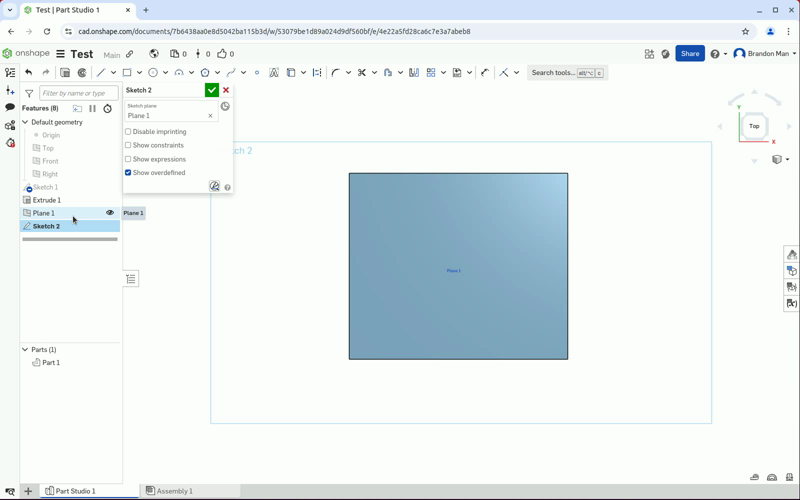
mouse_move(73, 352)
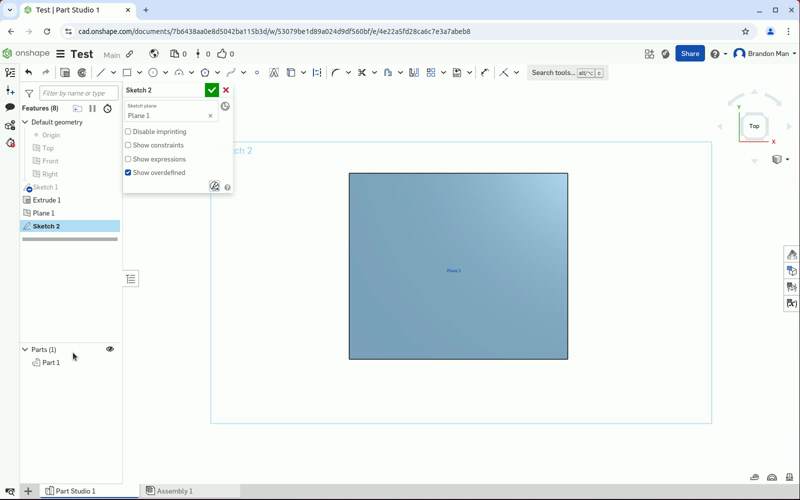
key(y)
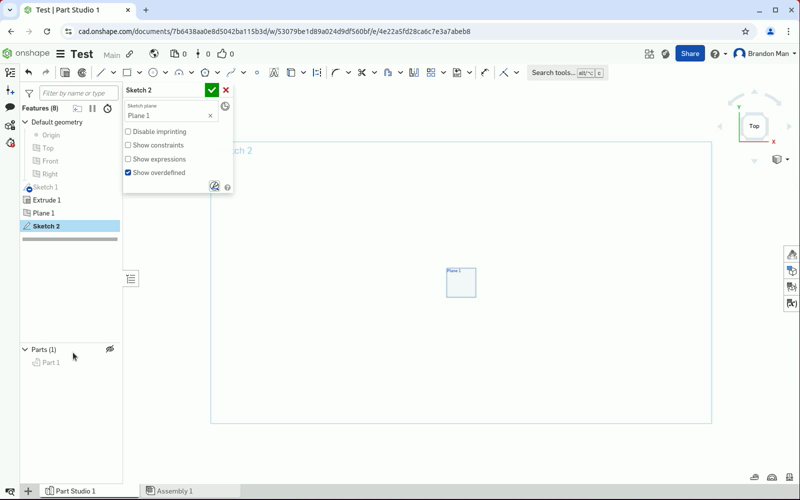
key(c)
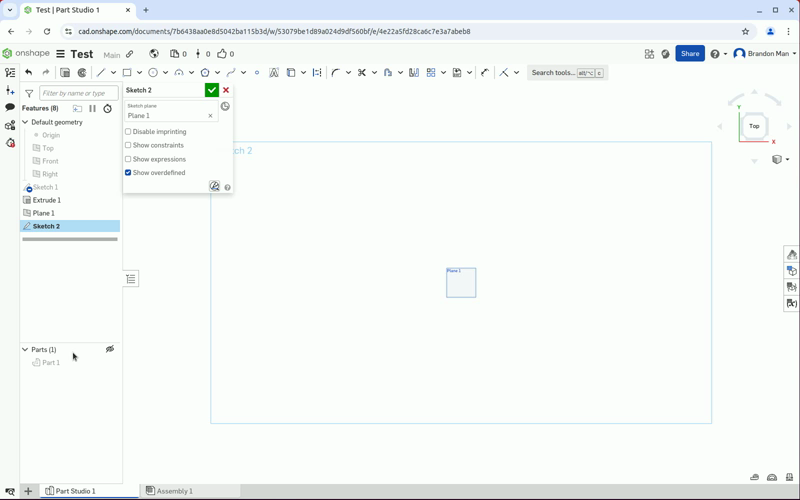
key_down(shift)
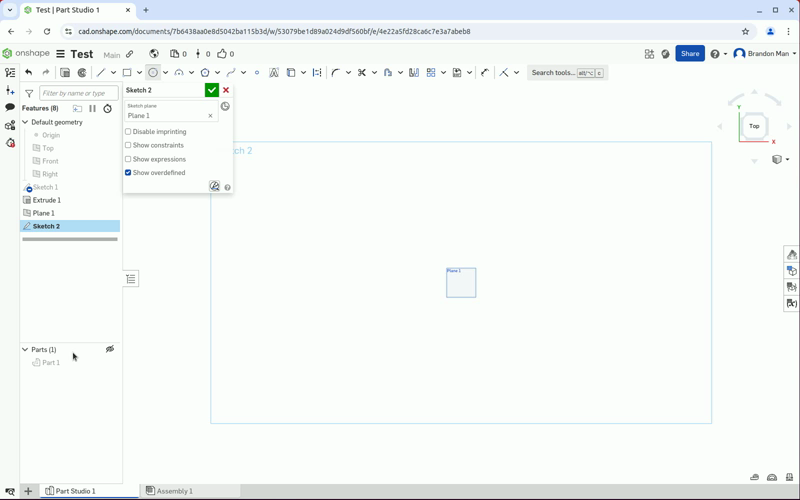
mouse_move(431, 262)
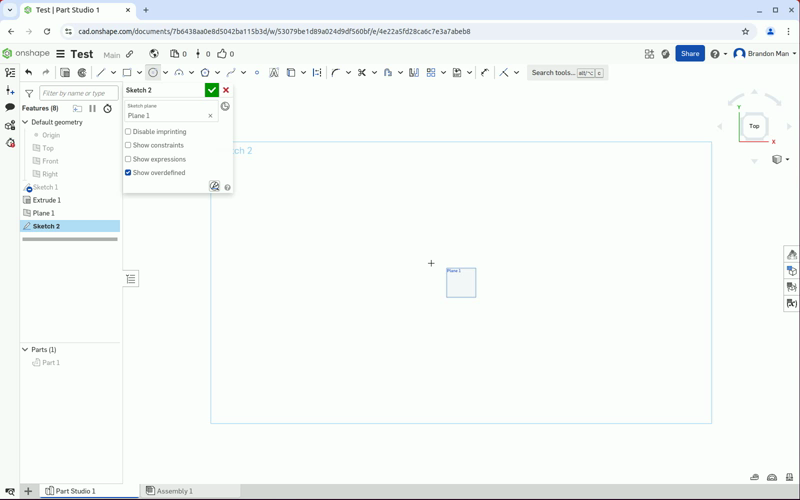
click(431, 262)
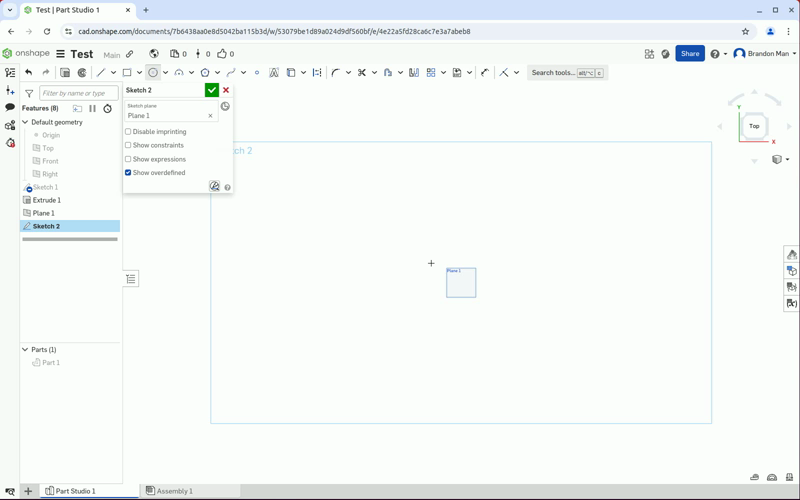
key_up(shift)
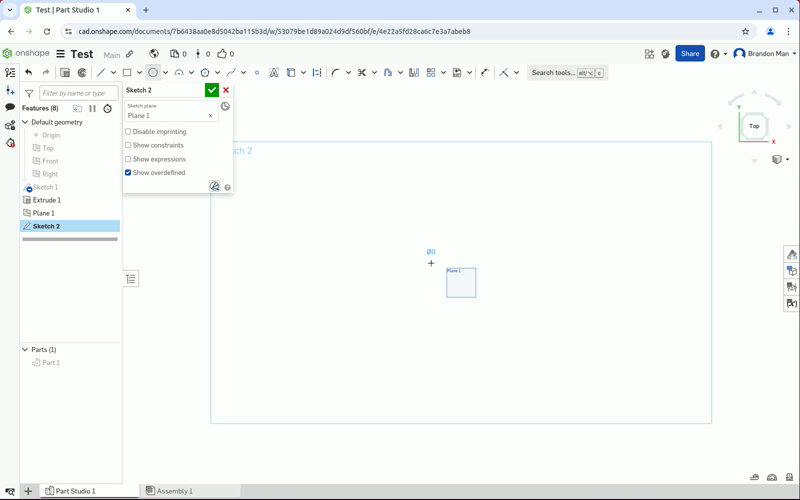
mouse_move(433, 262)
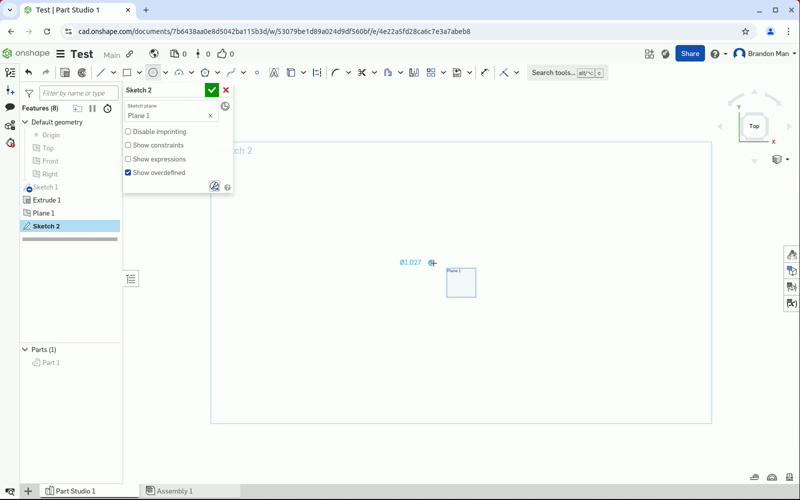
scroll(6)
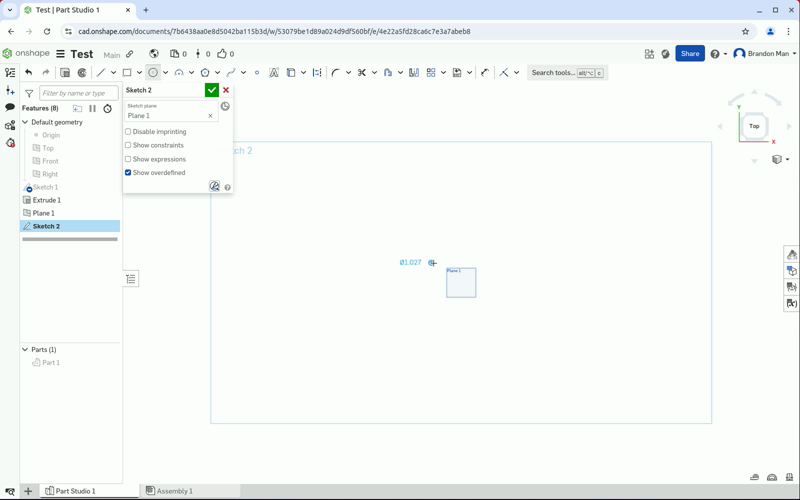
scroll(6)
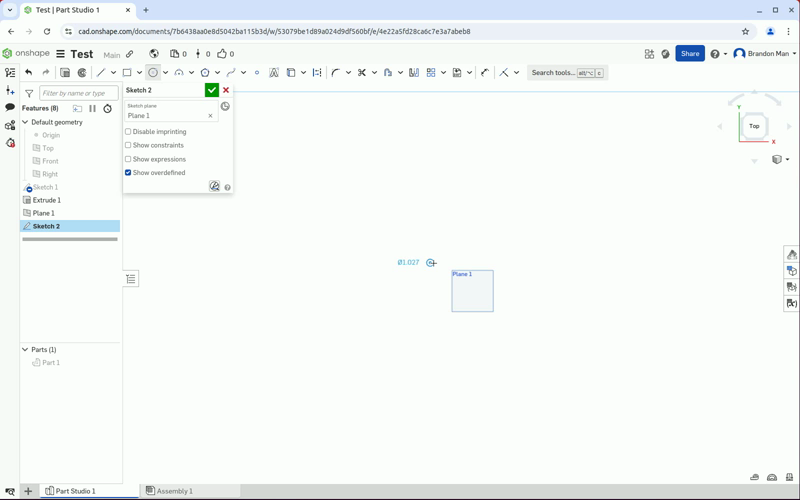
scroll(6)
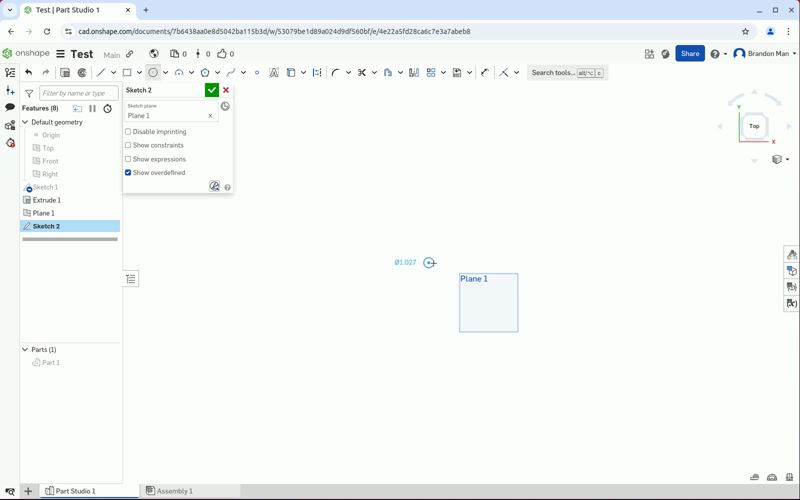
scroll(6)
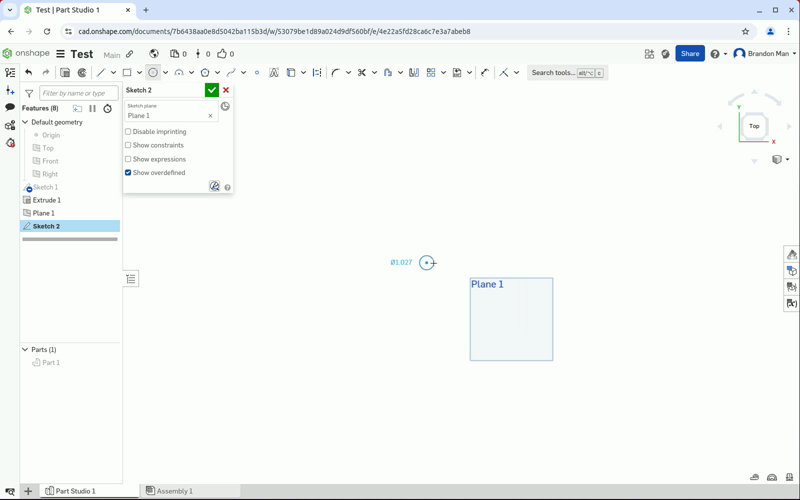
scroll(6)
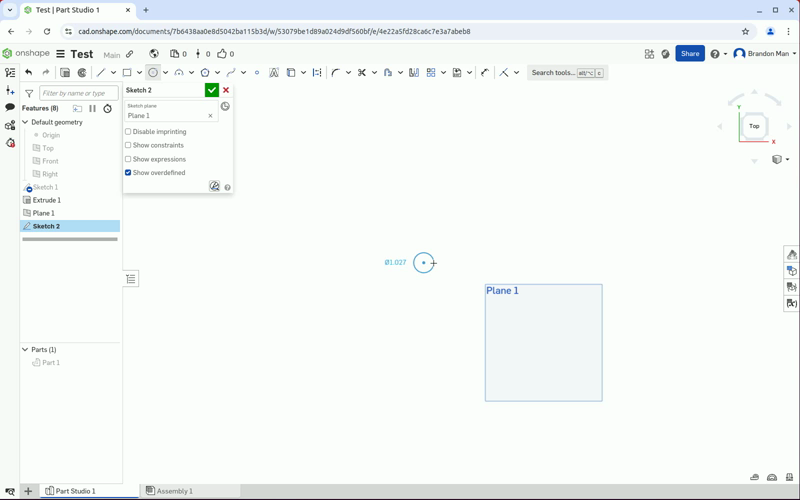
scroll(6)
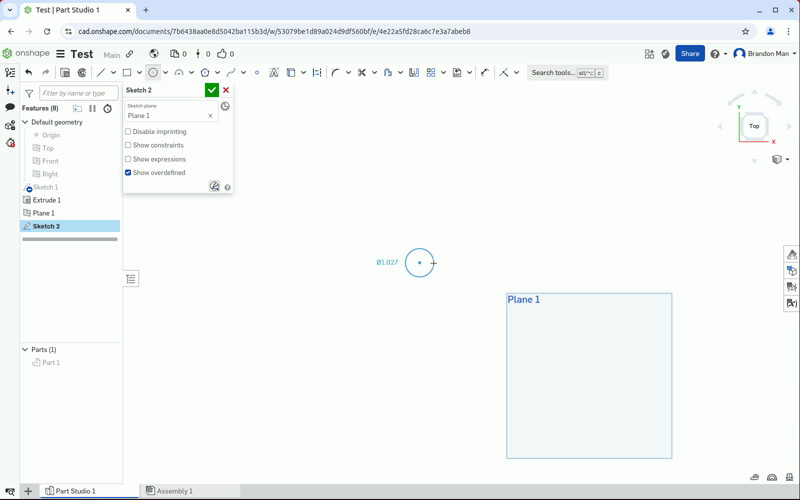
scroll(6)
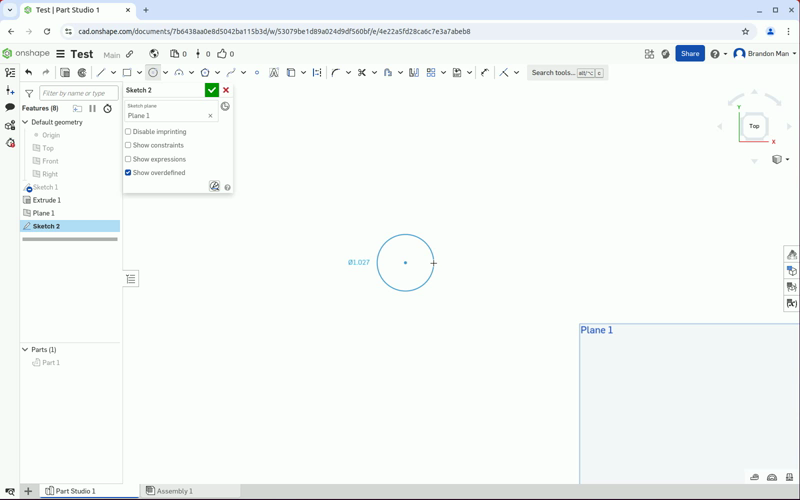
click(433, 262)
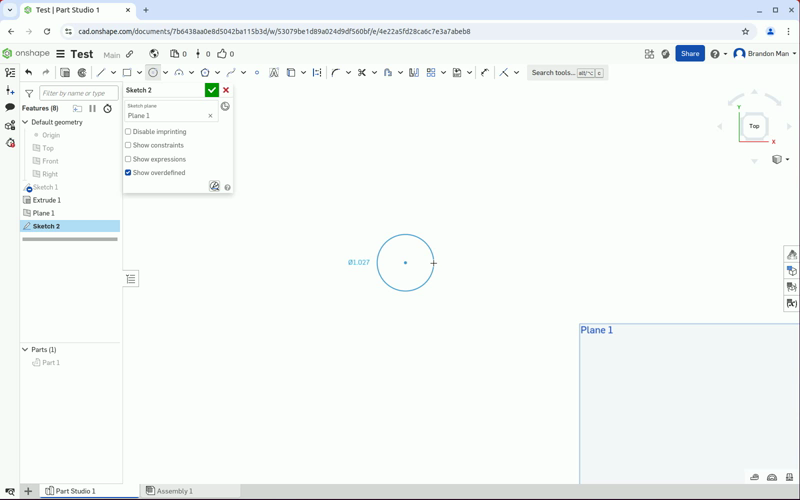
scroll(-6)
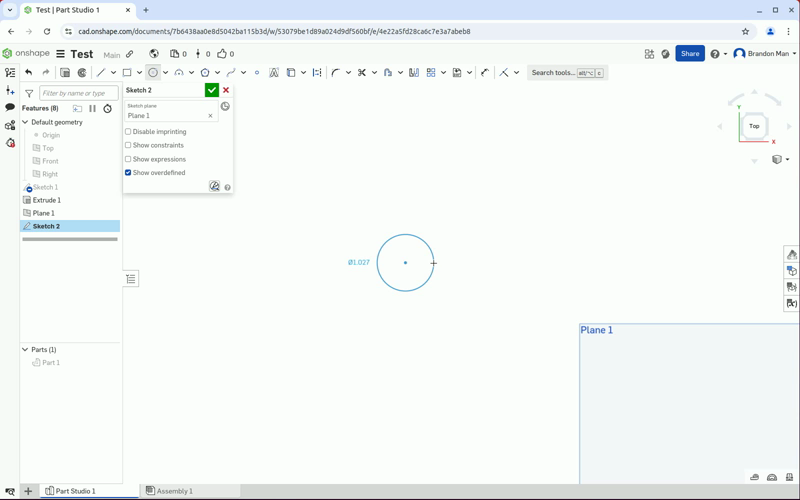
scroll(-6)
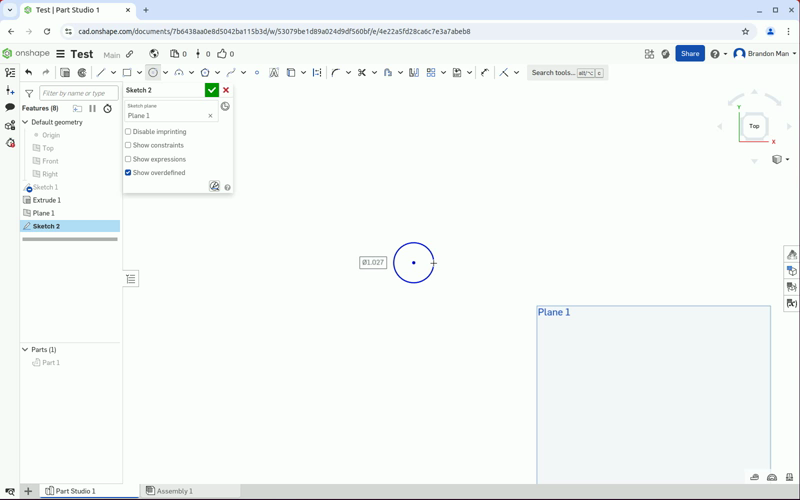
scroll(-6)
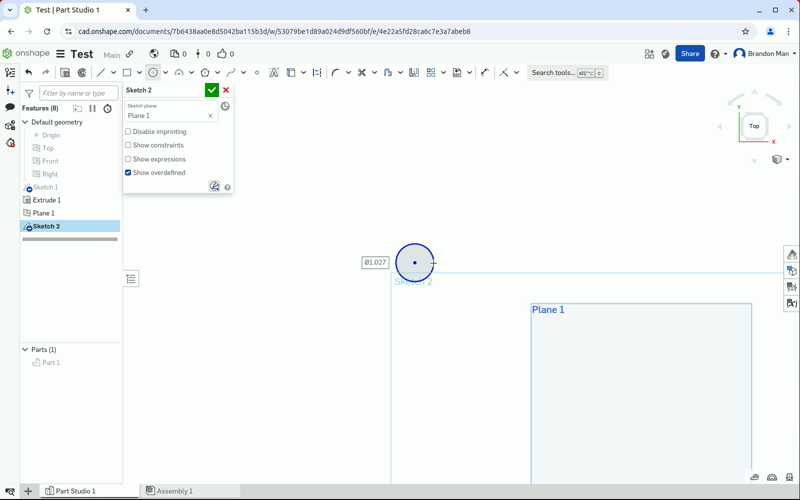
scroll(-6)
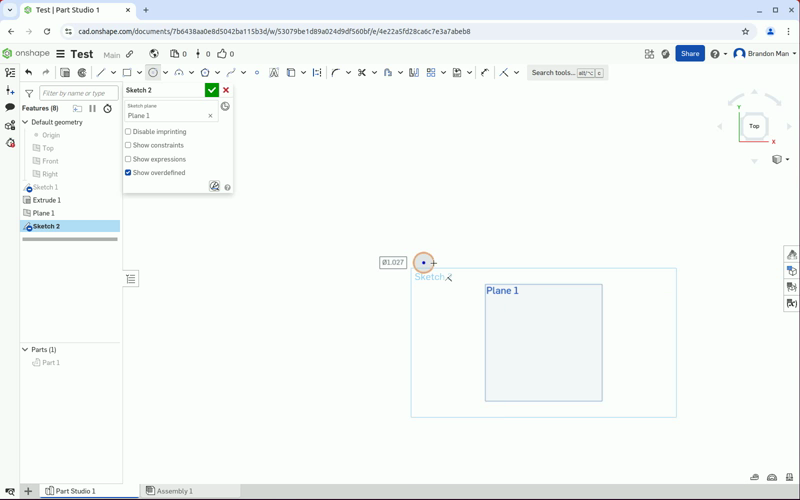
scroll(-6)
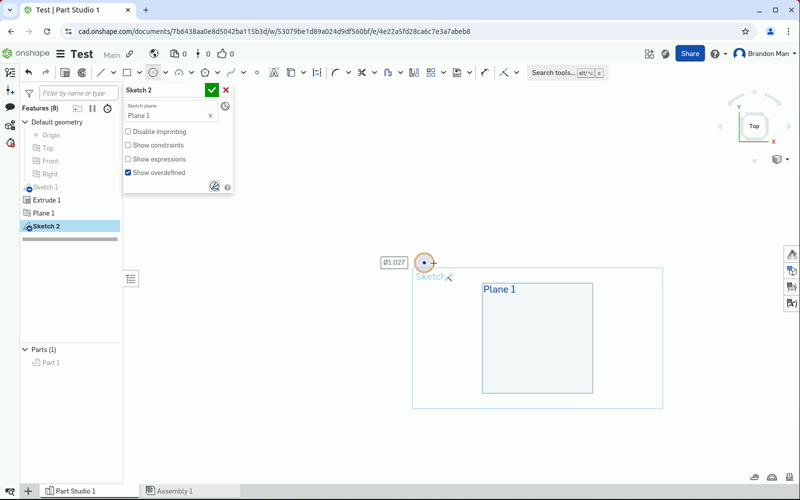
scroll(-6)
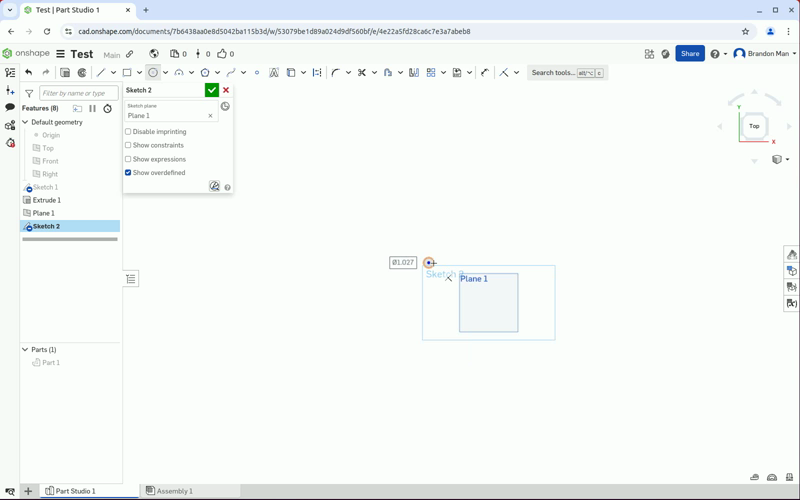
scroll(-6)
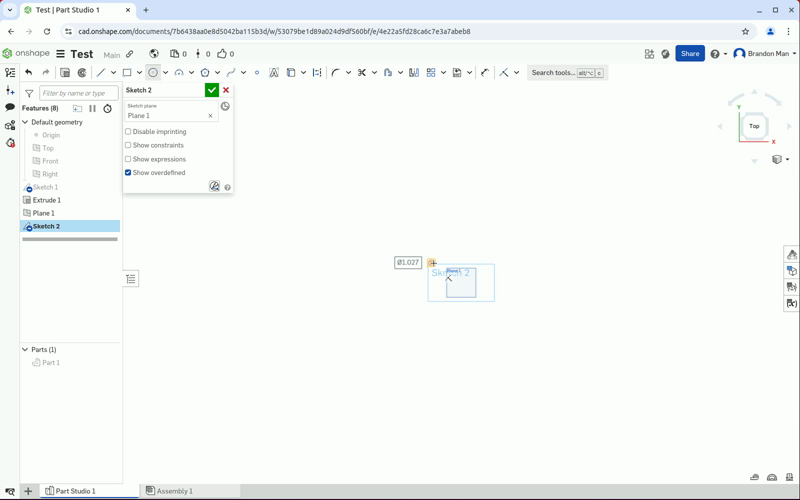
key(esc)
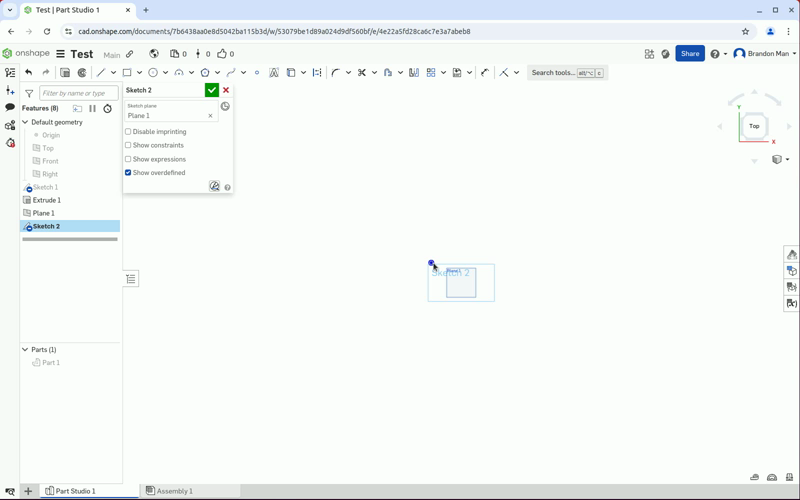
mouse_move(431, 261)
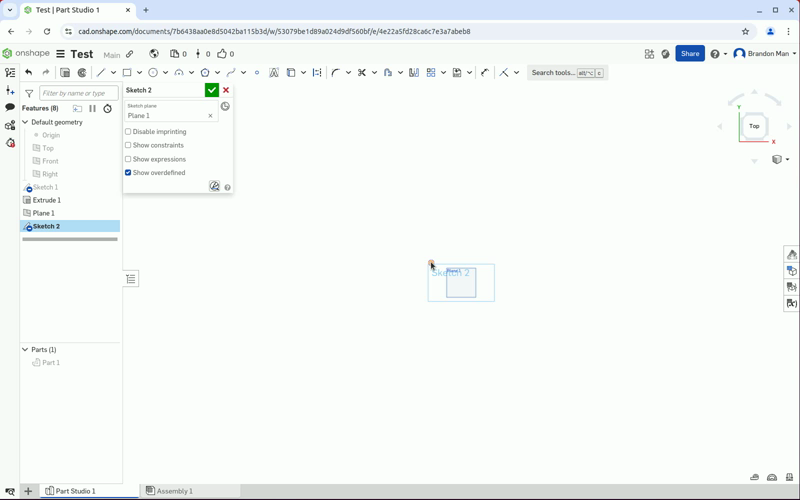
scroll(6)
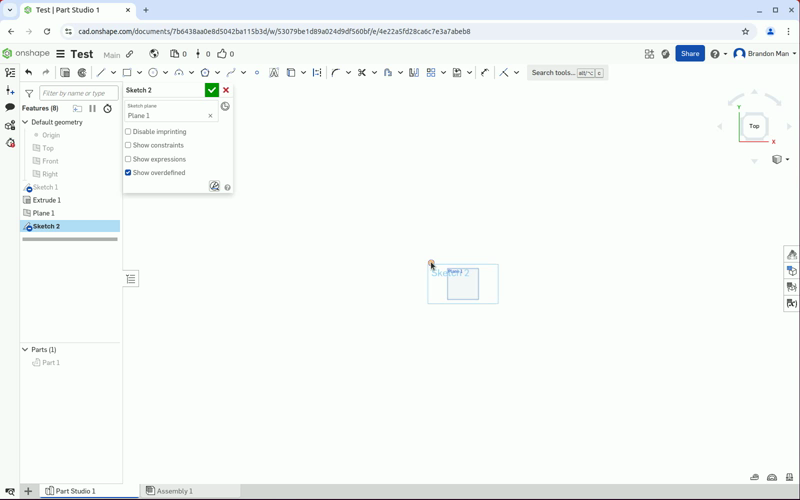
scroll(6)
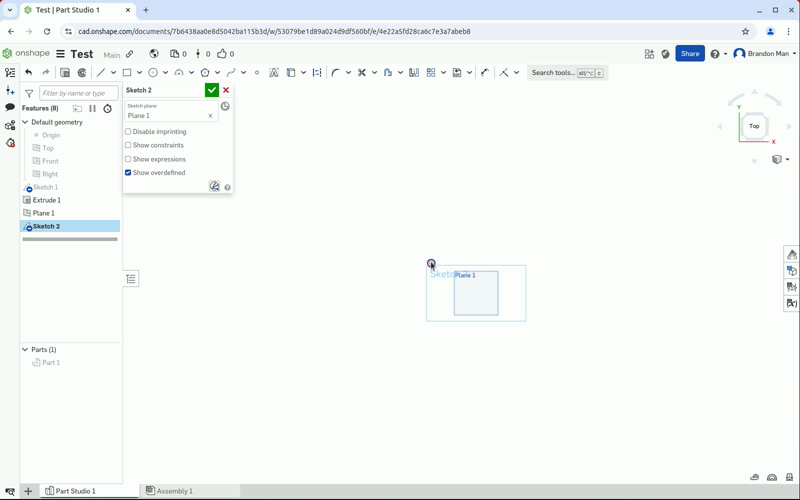
scroll(6)
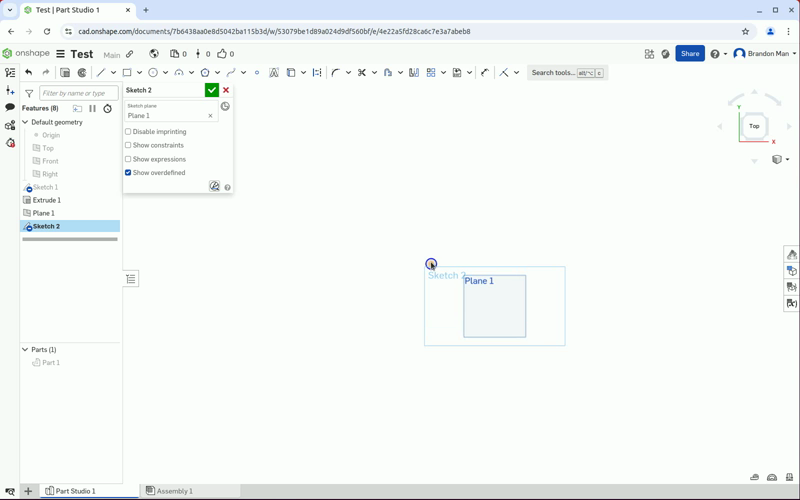
scroll(6)
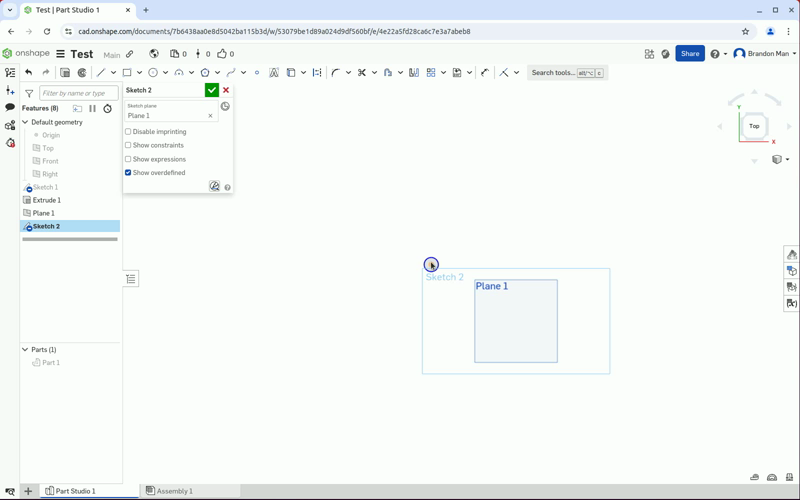
scroll(6)
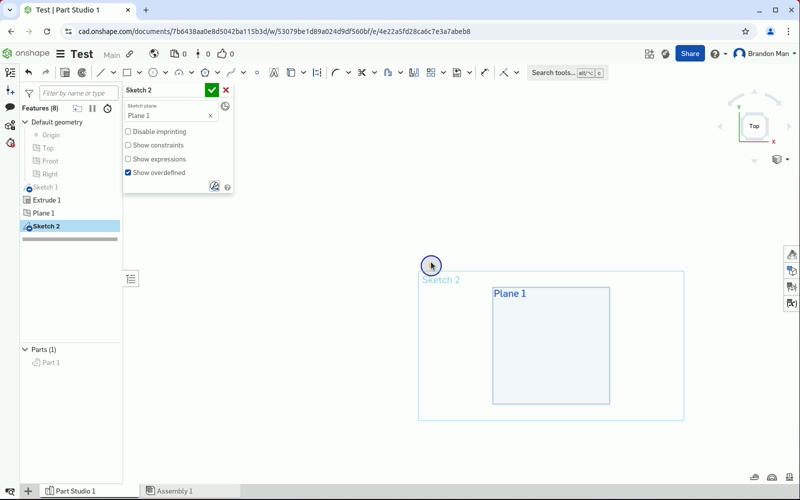
scroll(6)
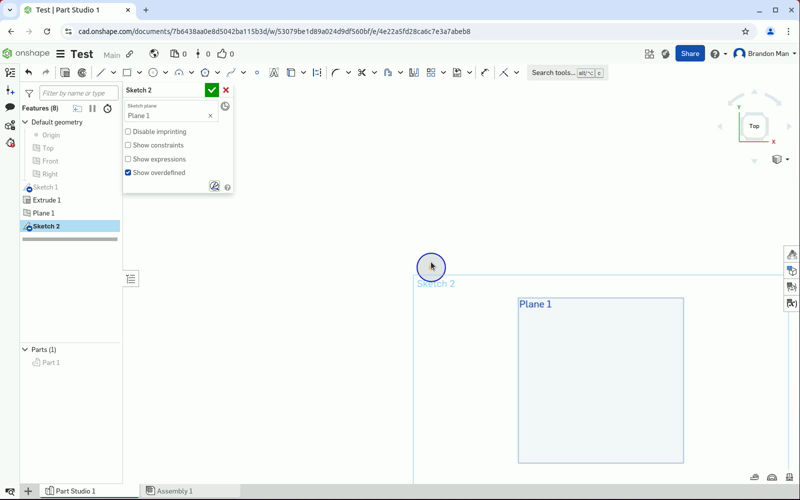
scroll(6)
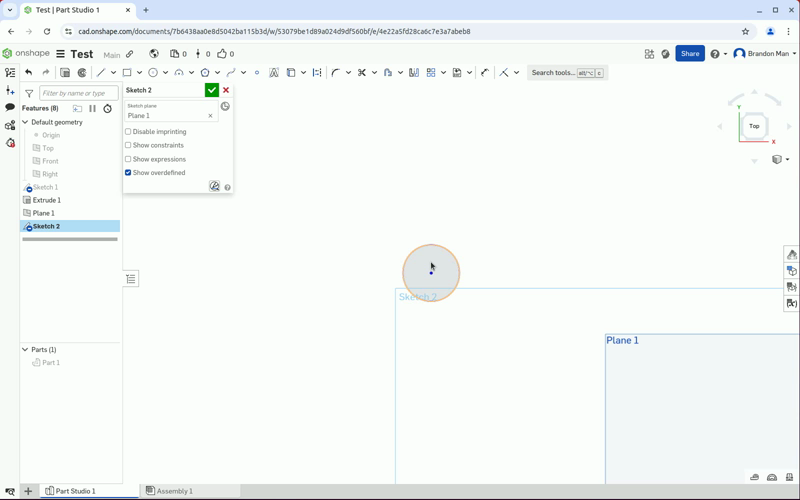
click(431, 261)
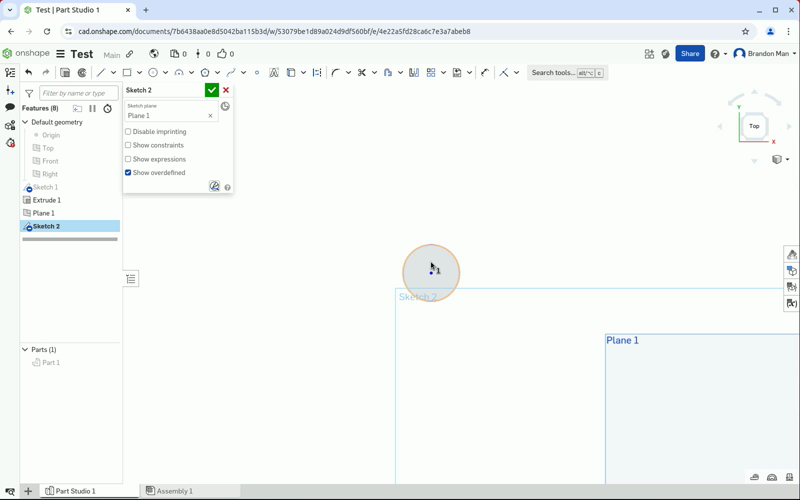
scroll(-6)
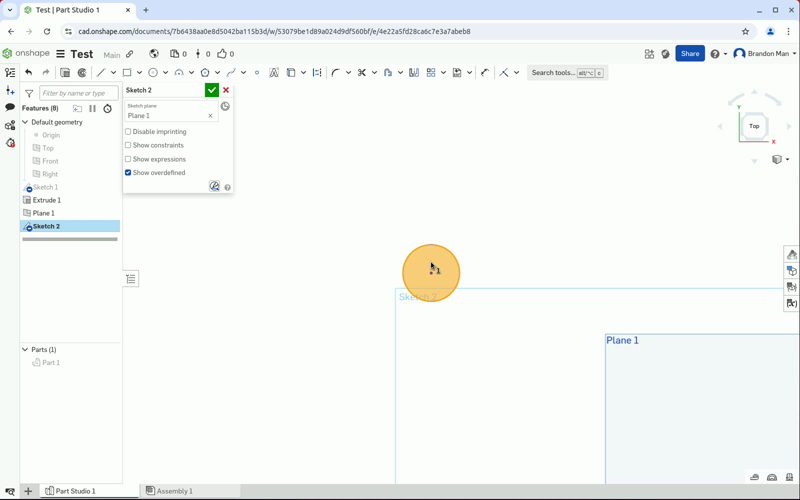
scroll(-6)
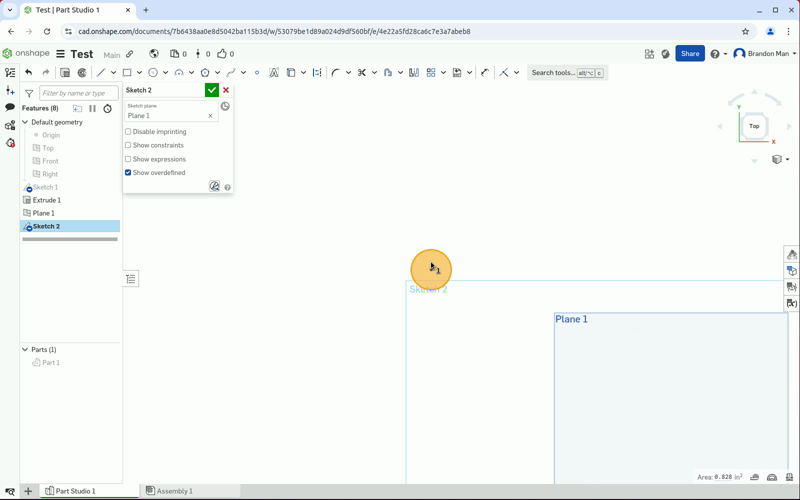
scroll(-6)
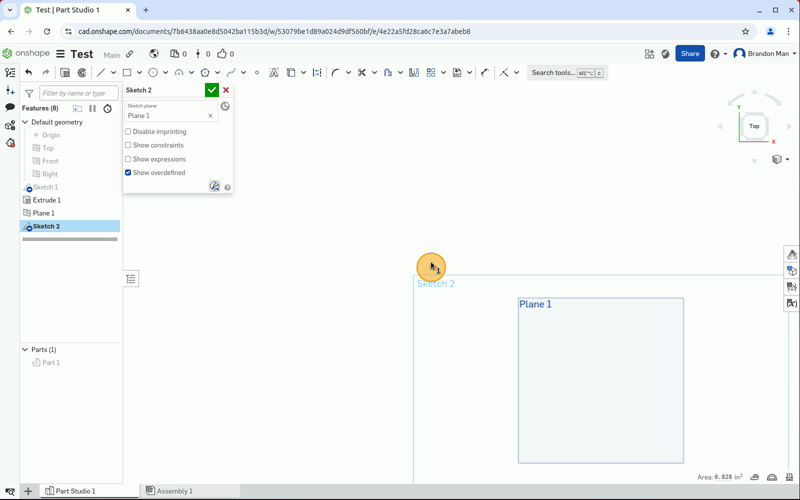
scroll(-6)
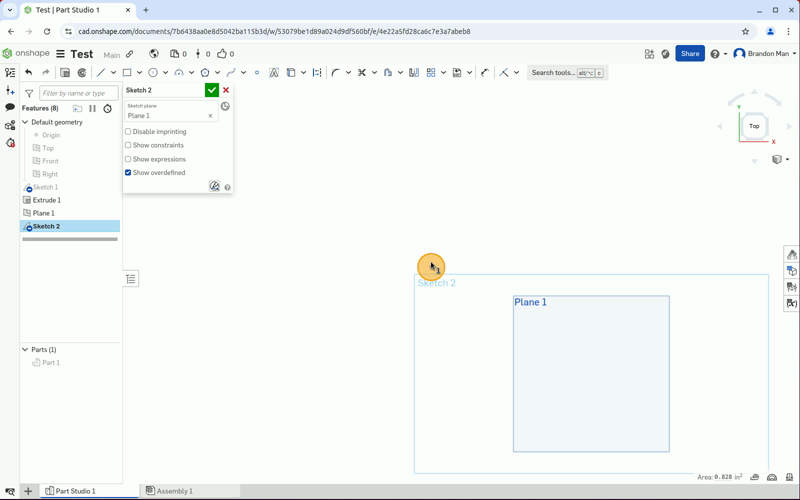
scroll(-6)
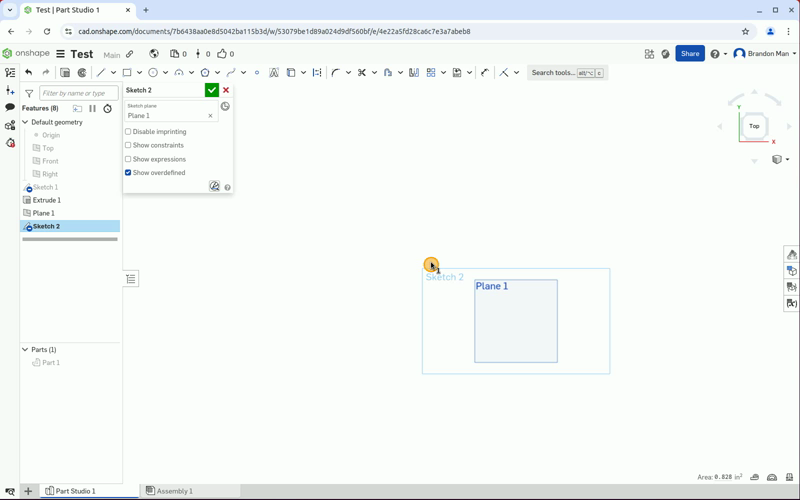
scroll(-6)
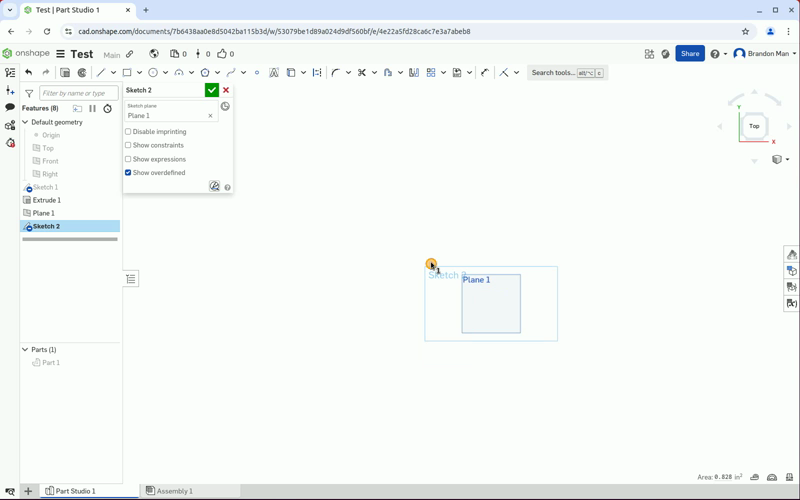
scroll(-6)
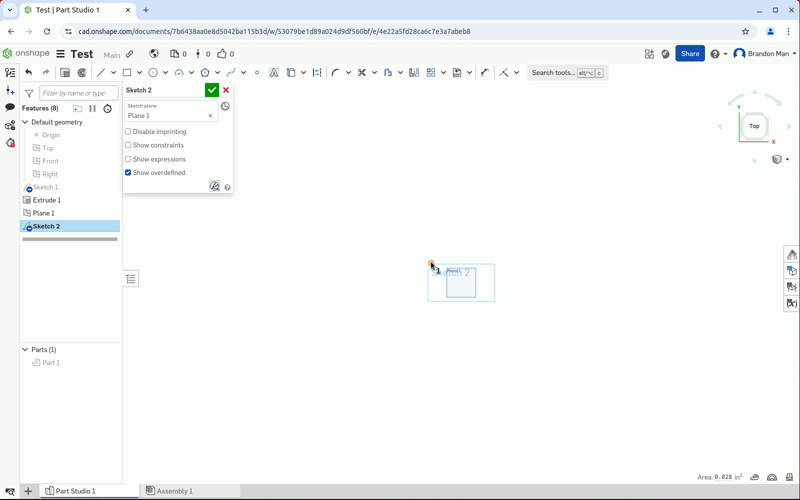
mouse_move(73, 352)
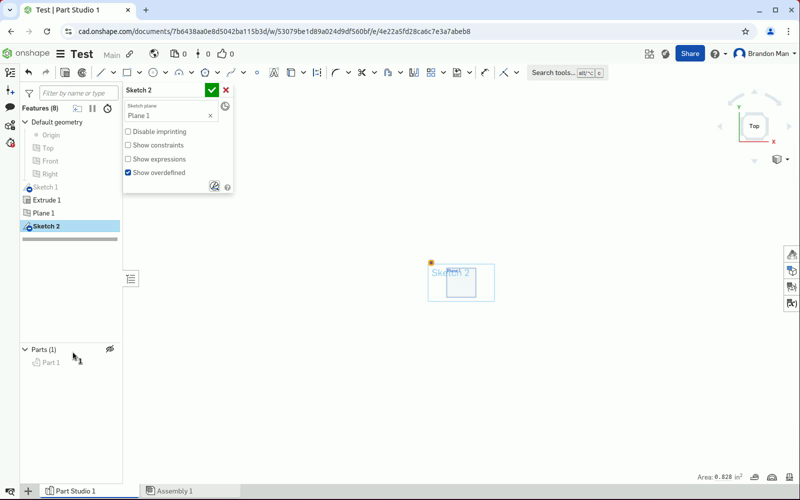
key(shift+y)
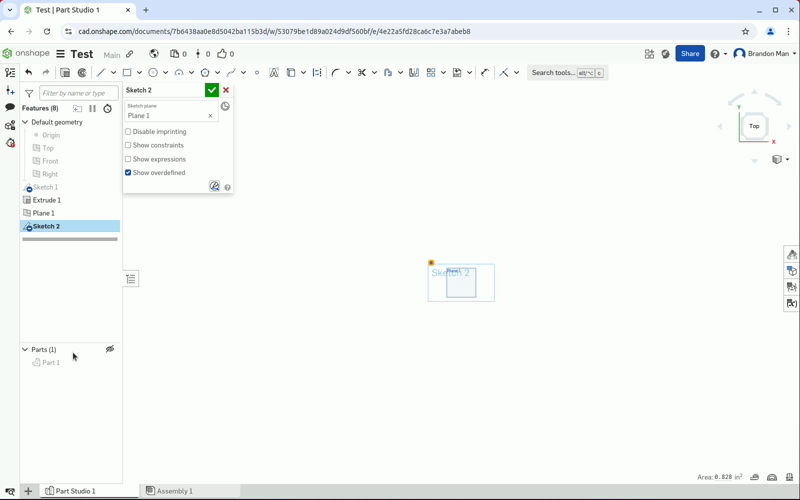
key(shift+e)
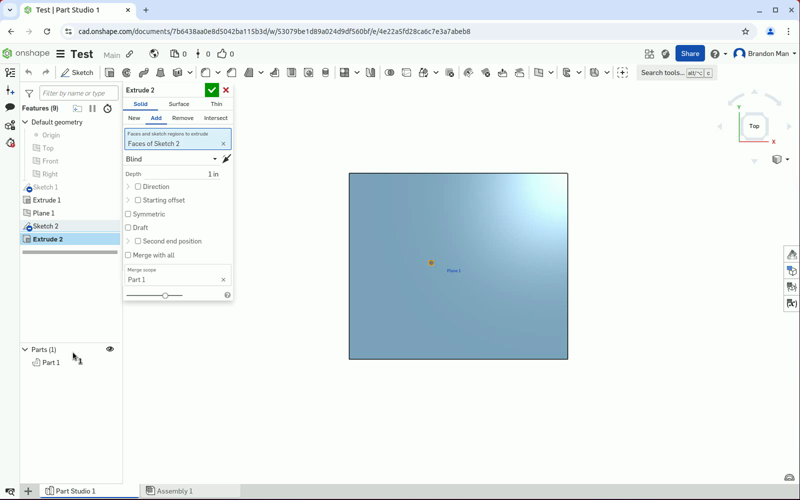
mouse_move(143, 106)
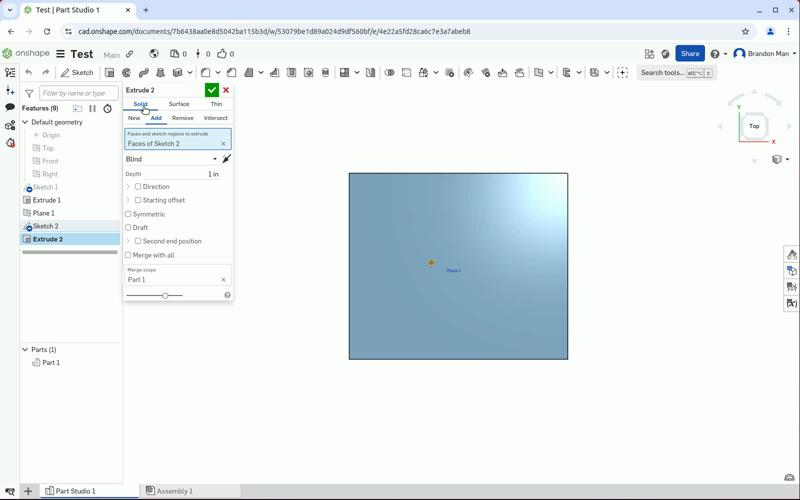
click(143, 106)
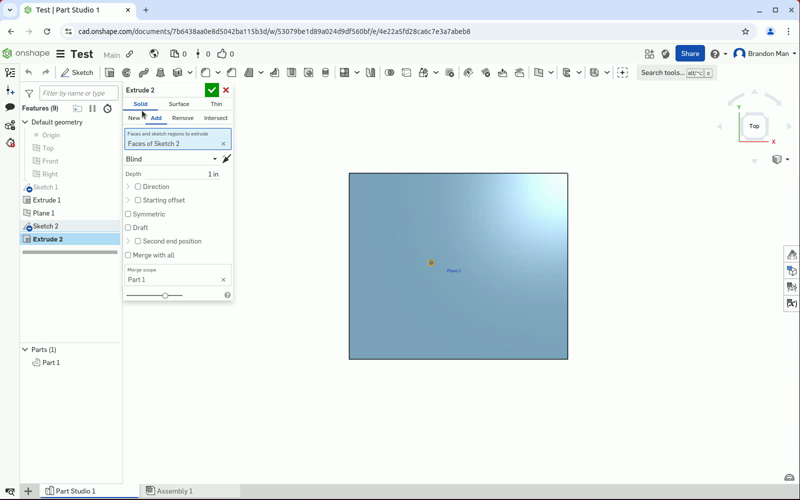
mouse_move(137, 120)
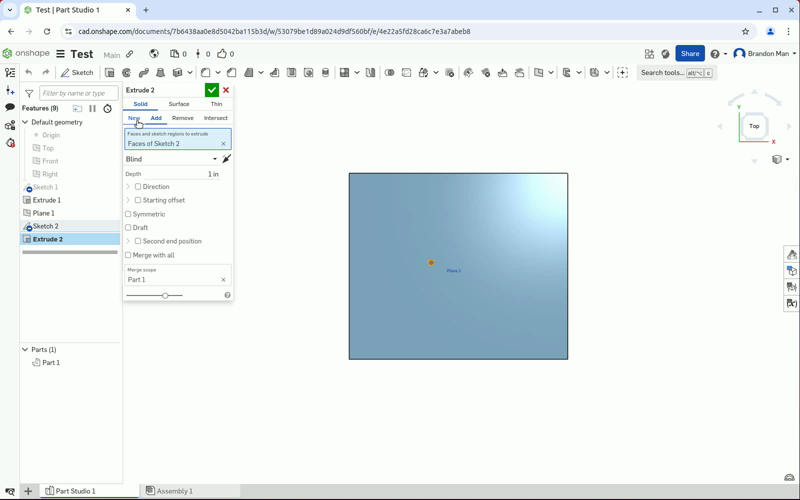
click(137, 120)
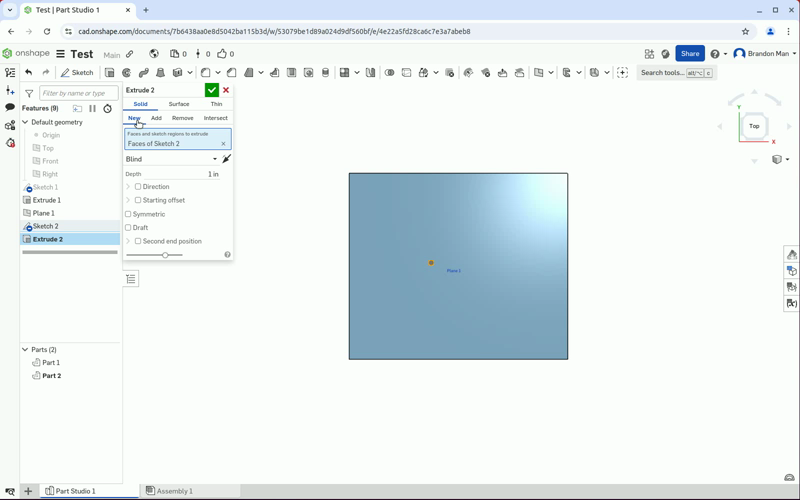
key(tab, 4)
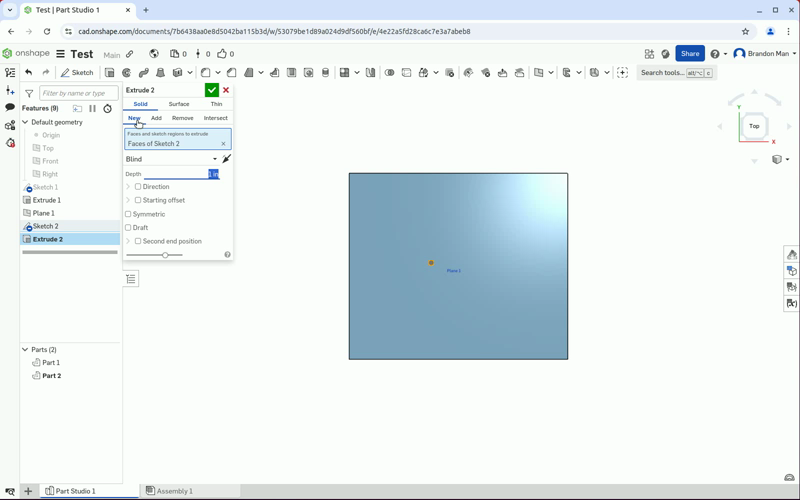
text(2.648)
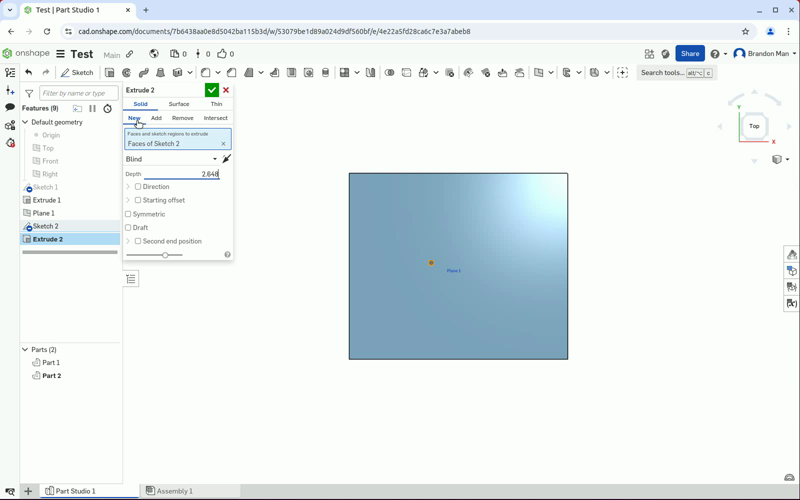
key(enter)
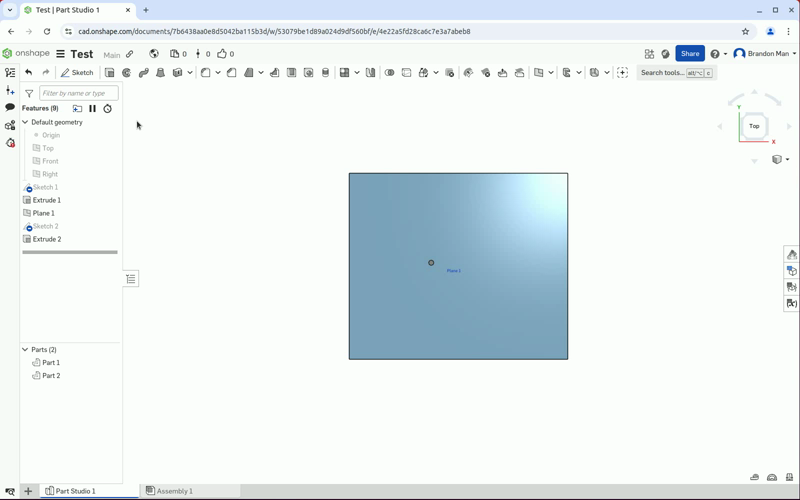
key(shift+h)
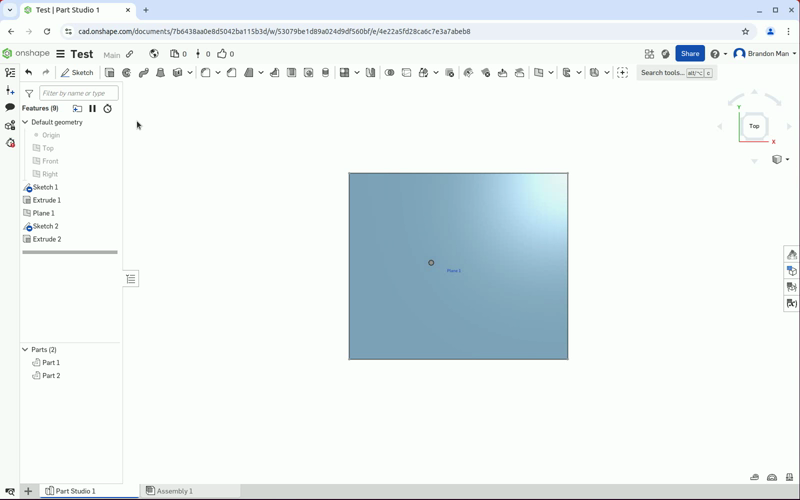
key(shift+h)
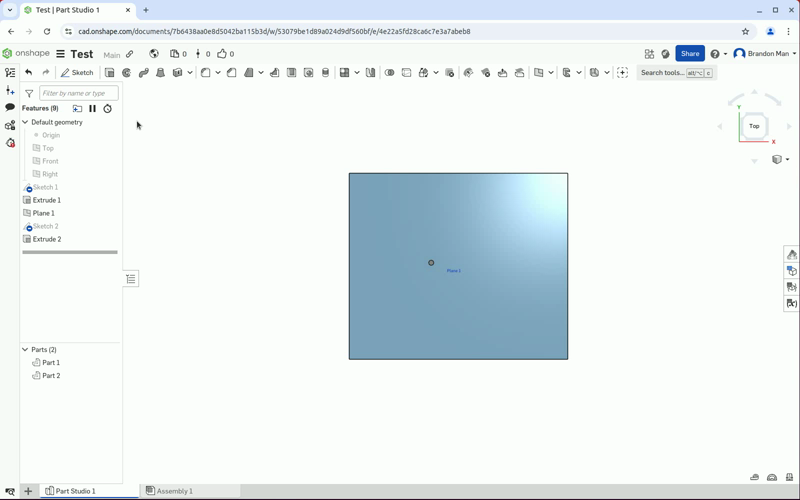
mouse_move(73, 189)
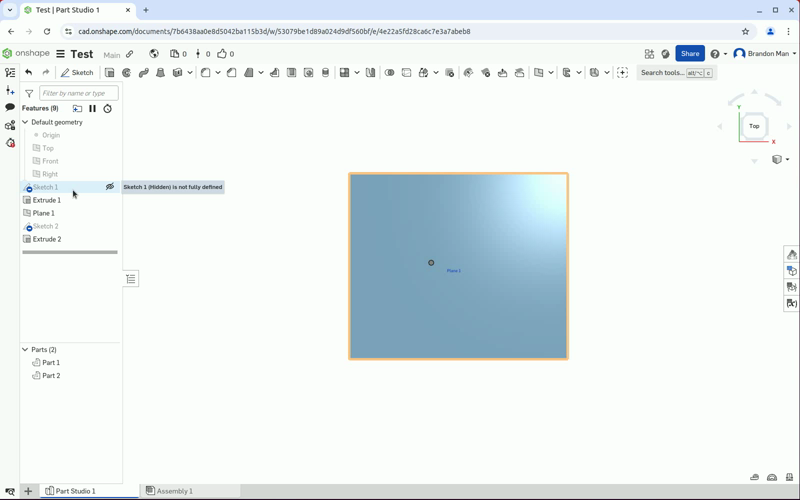
click(73, 189)
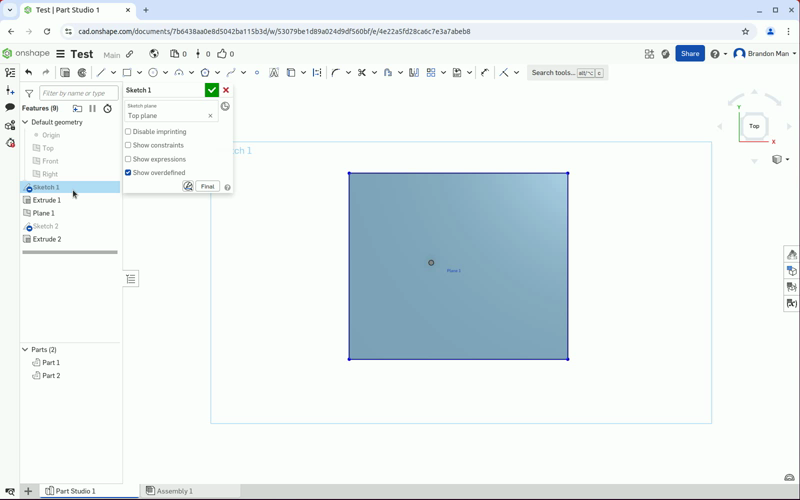
mouse_move(229, 92)
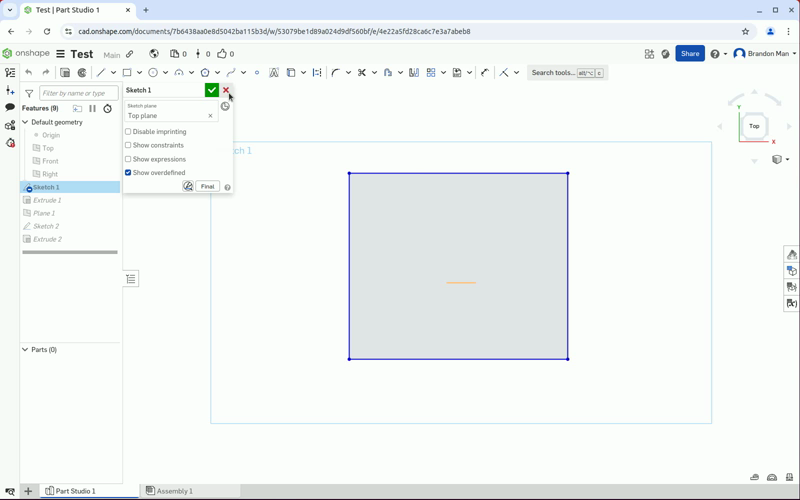
click(229, 92)
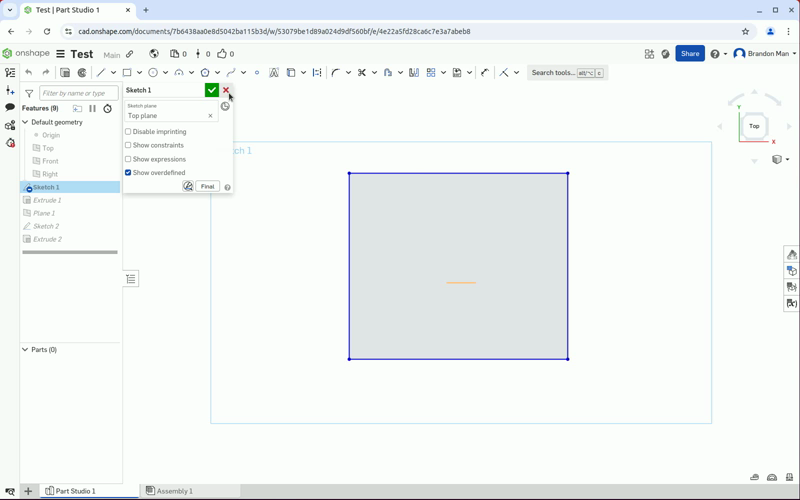
key(shift+s)
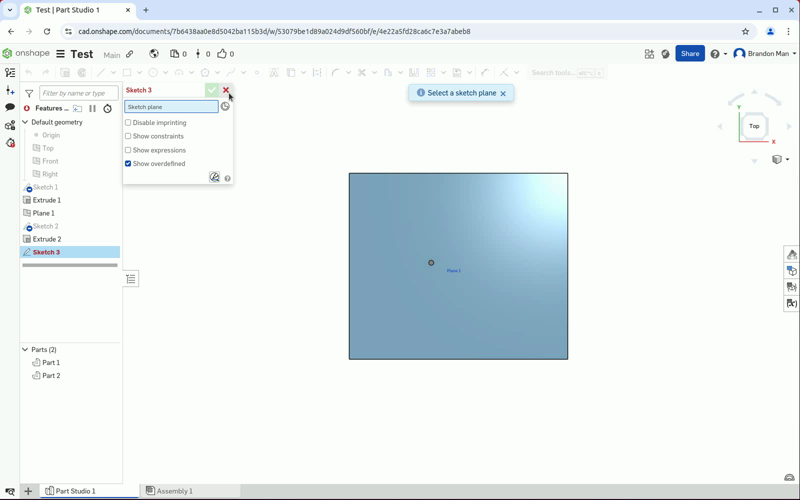
mouse_move(73, 215)
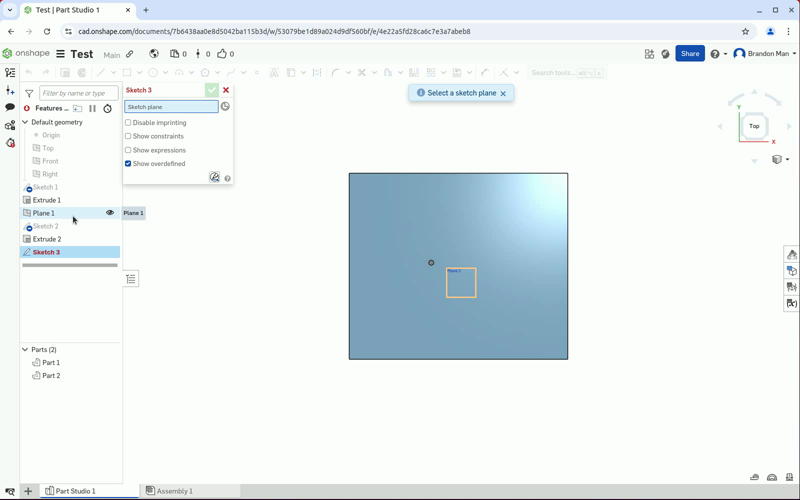
click(73, 215)
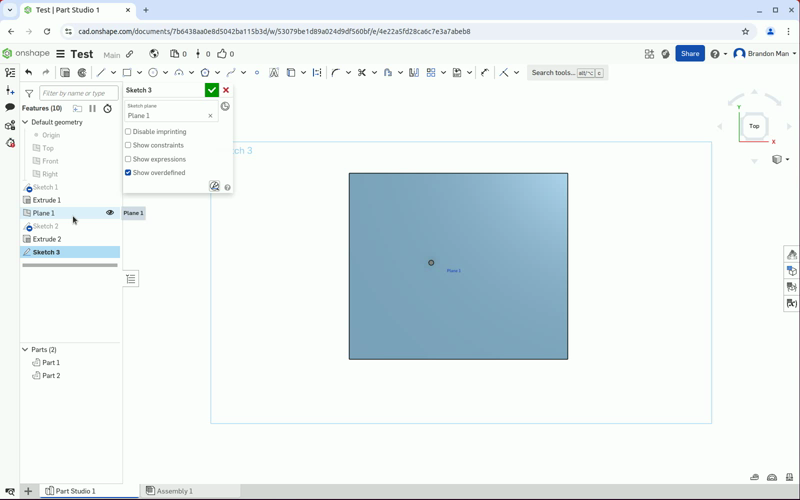
mouse_move(73, 352)
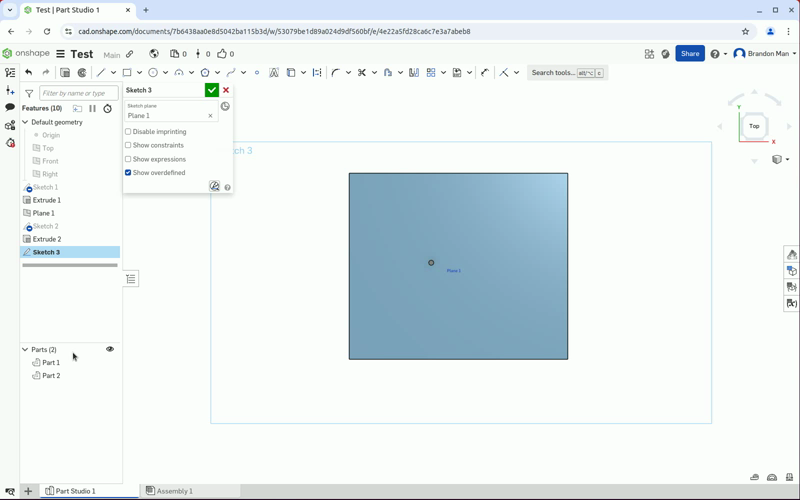
key(y)
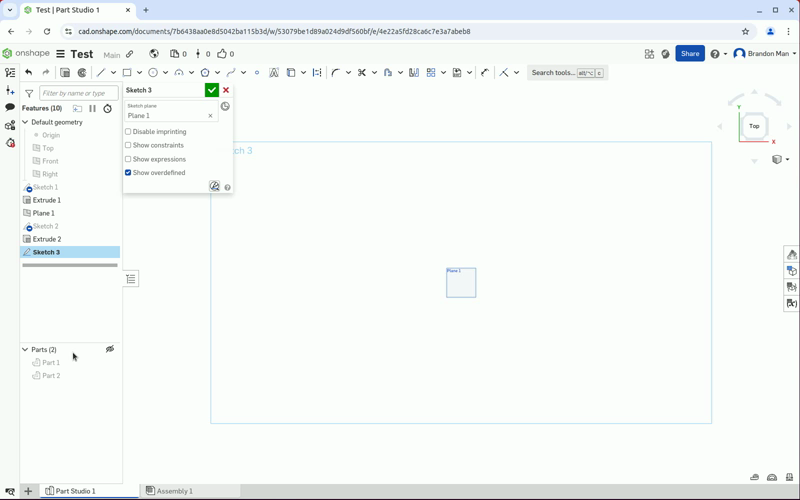
key(c)
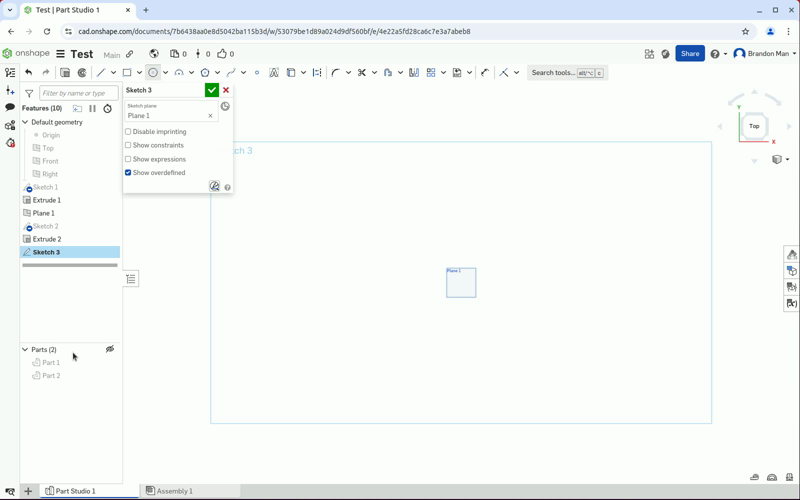
key_down(shift)
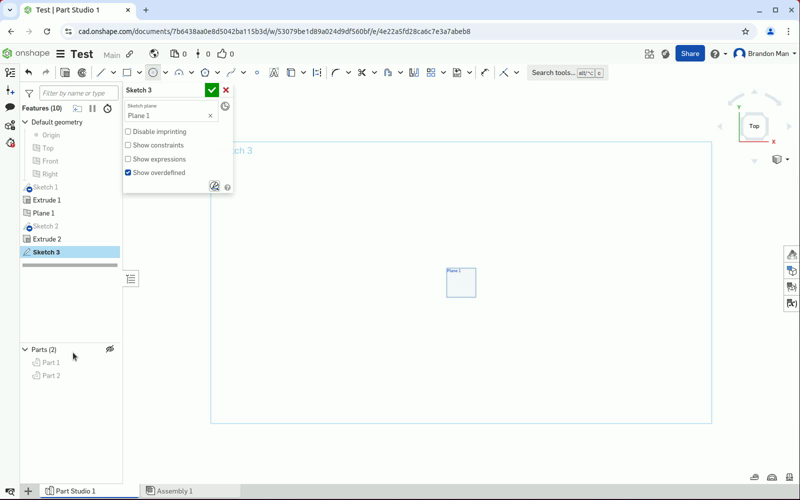
mouse_move(525, 262)
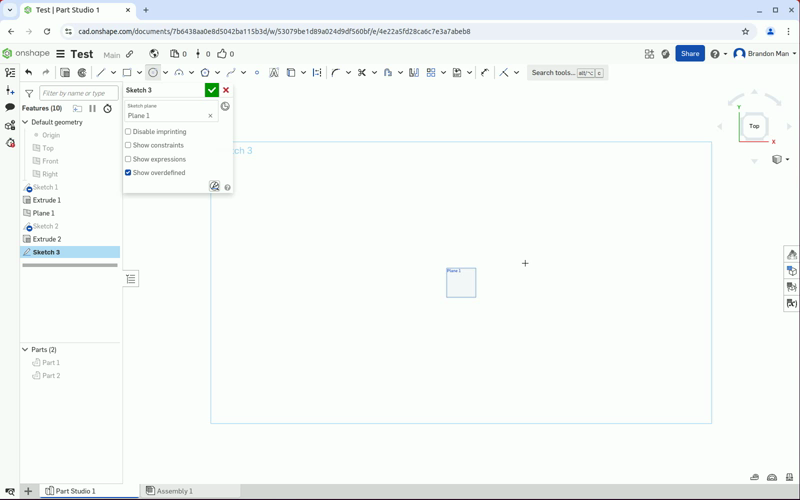
click(525, 262)
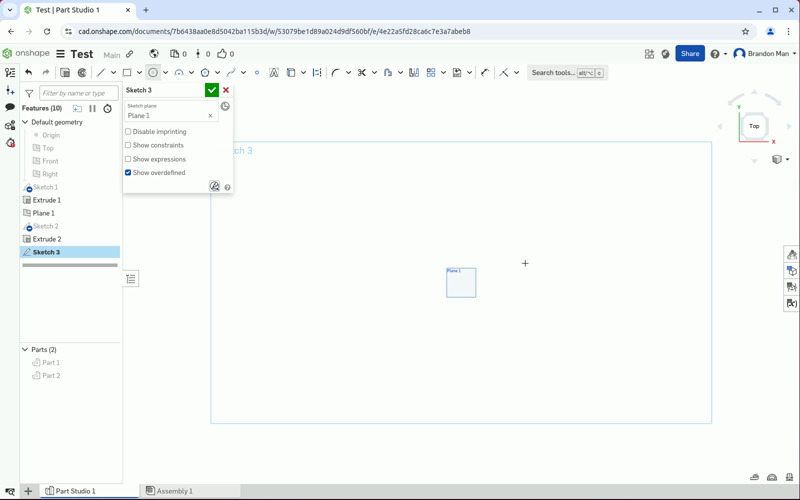
key_up(shift)
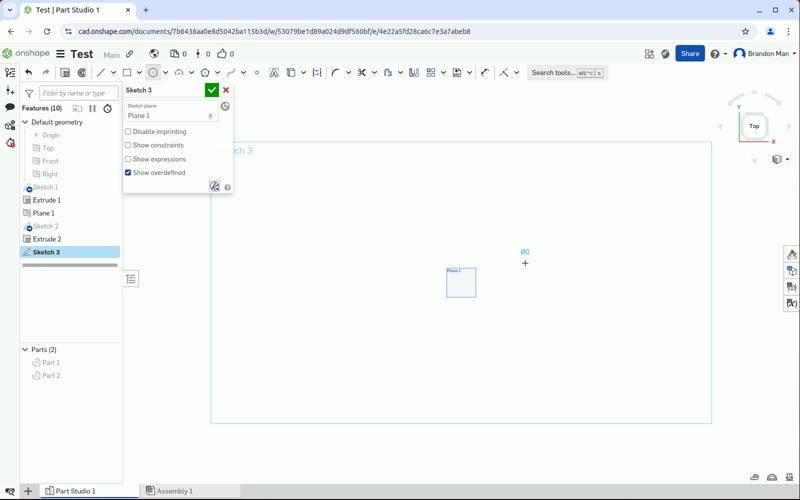
mouse_move(527, 262)
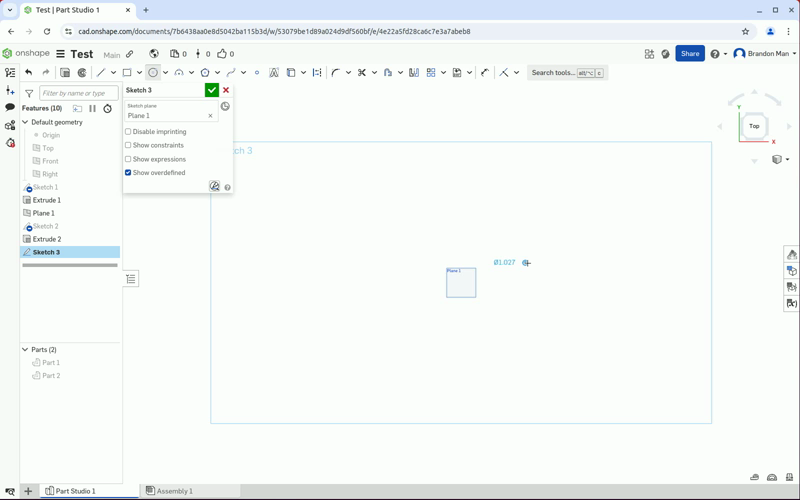
scroll(6)
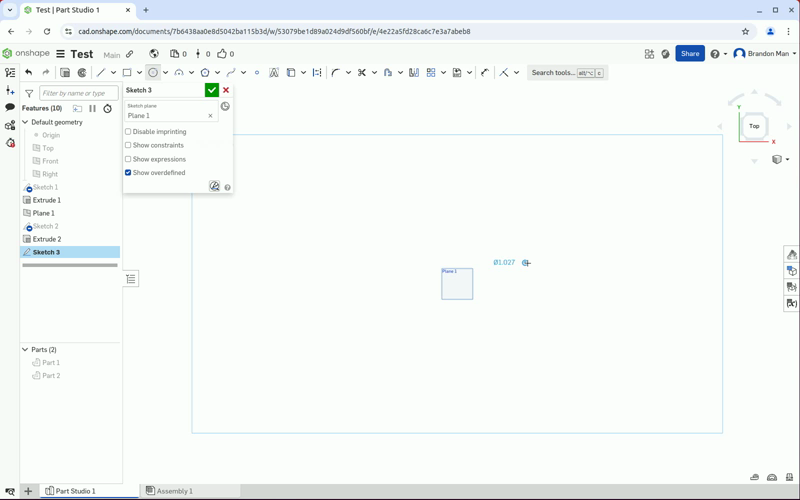
scroll(6)
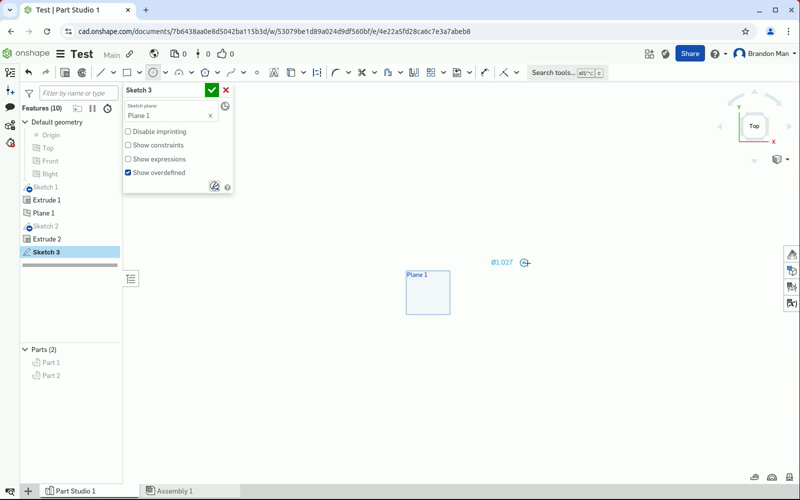
scroll(6)
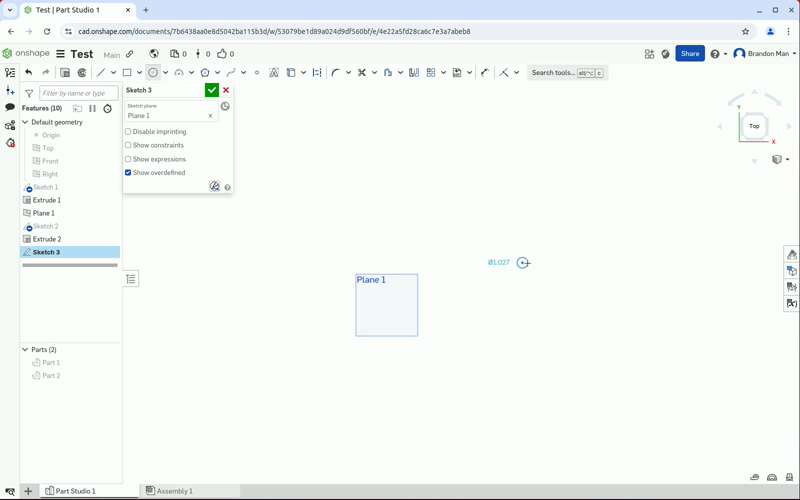
scroll(6)
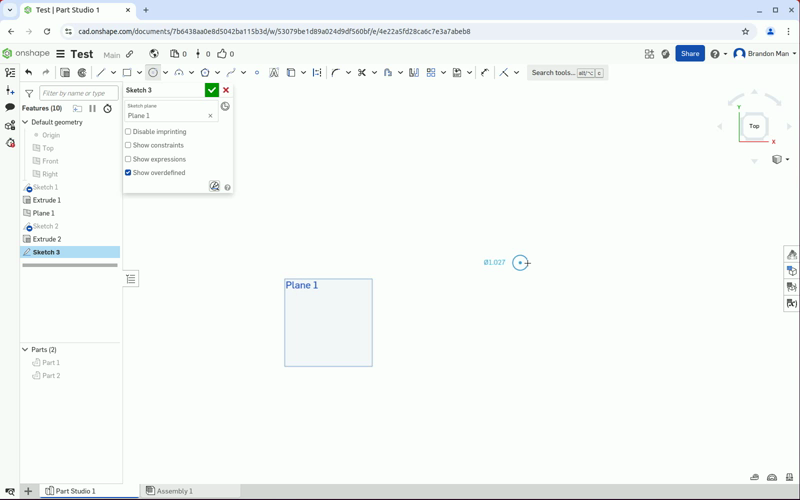
scroll(6)
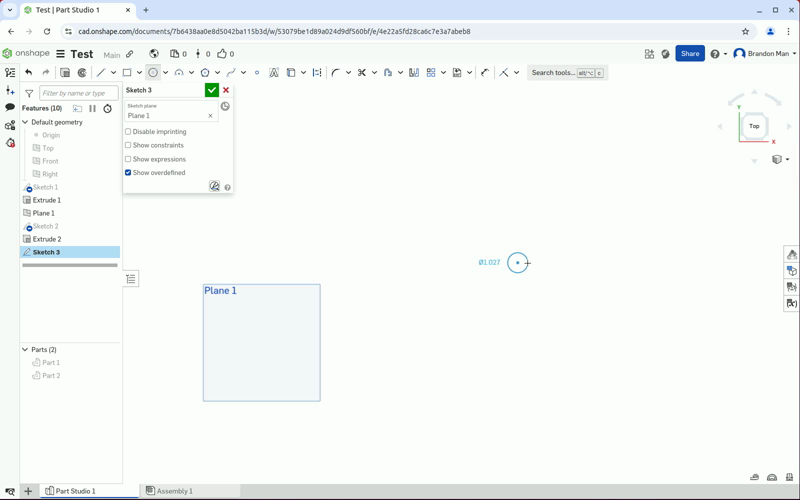
scroll(6)
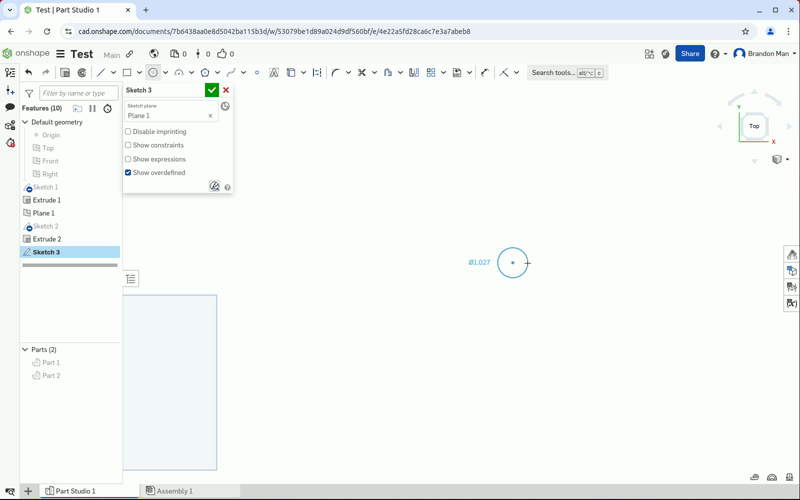
scroll(6)
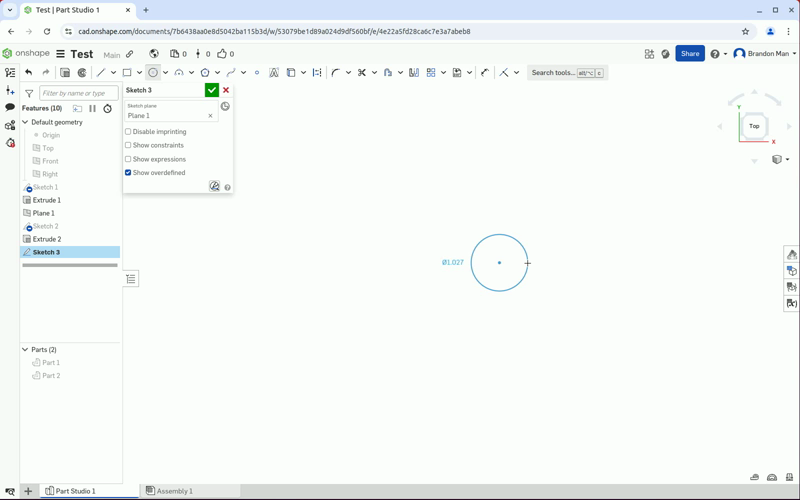
click(527, 262)
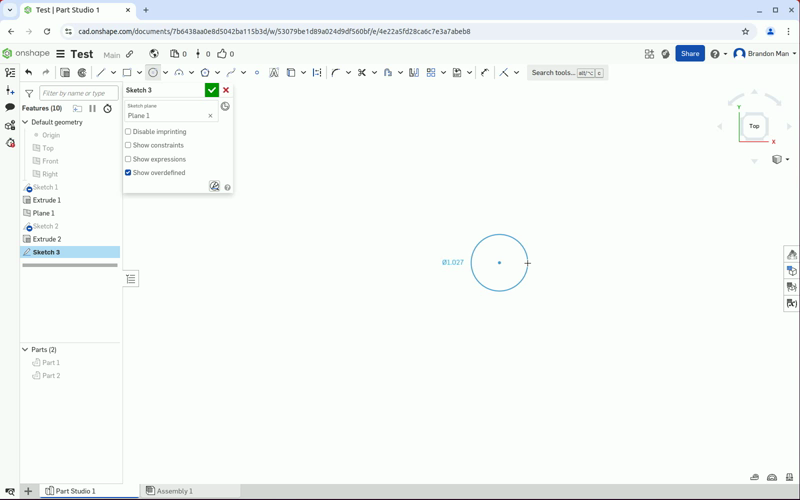
scroll(-6)
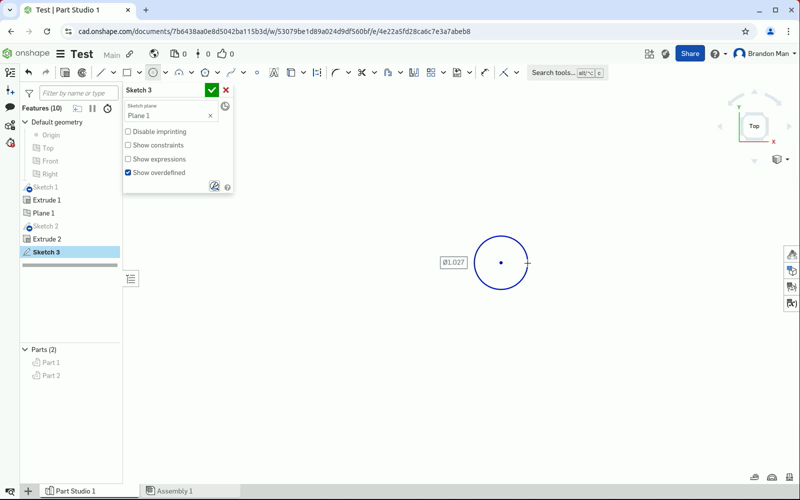
scroll(-6)
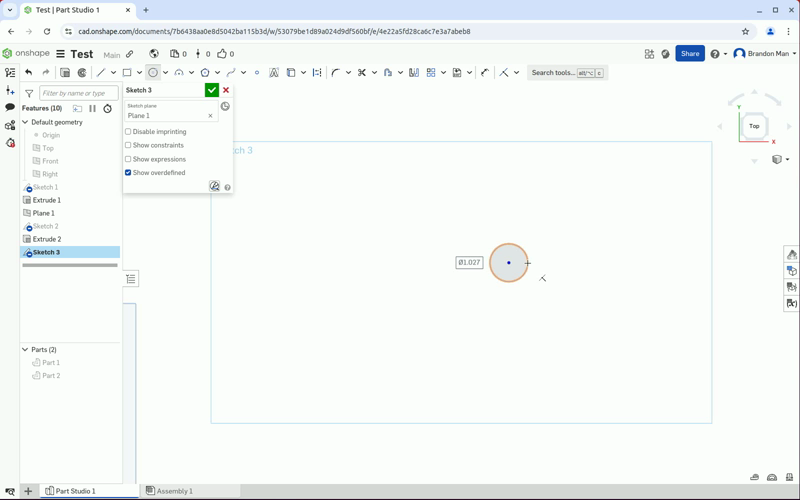
scroll(-6)
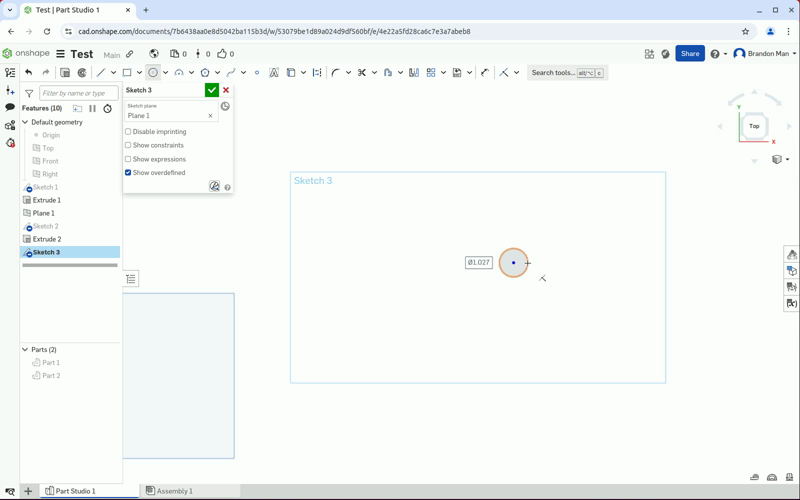
scroll(-6)
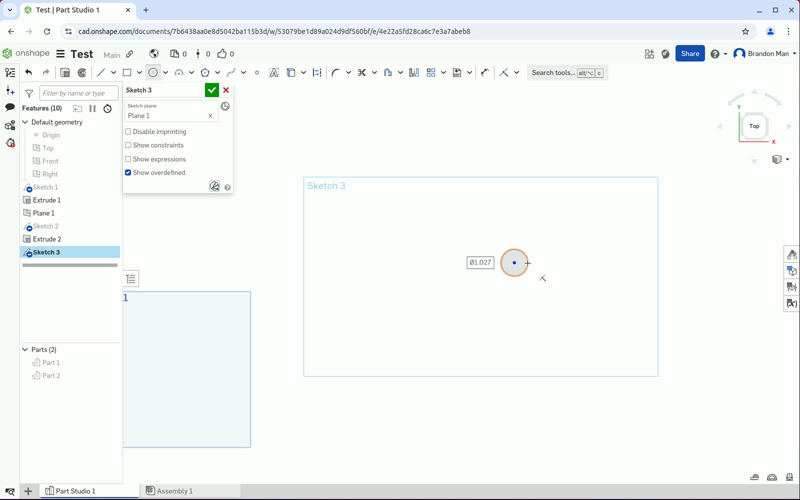
scroll(-6)
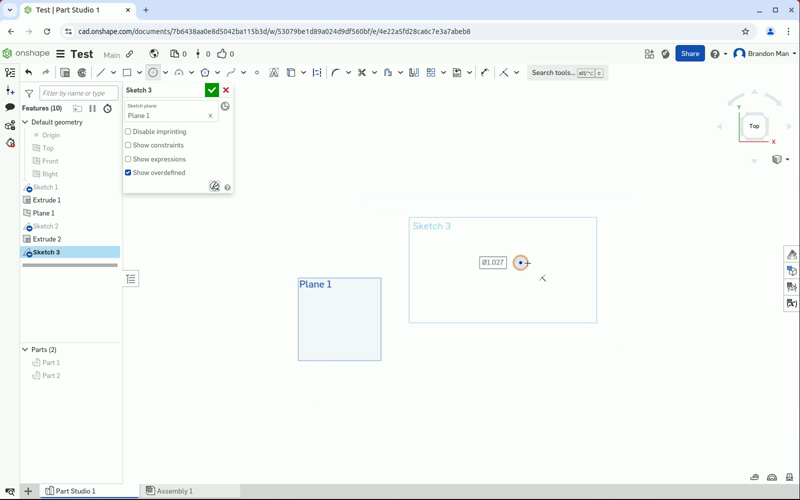
scroll(-6)
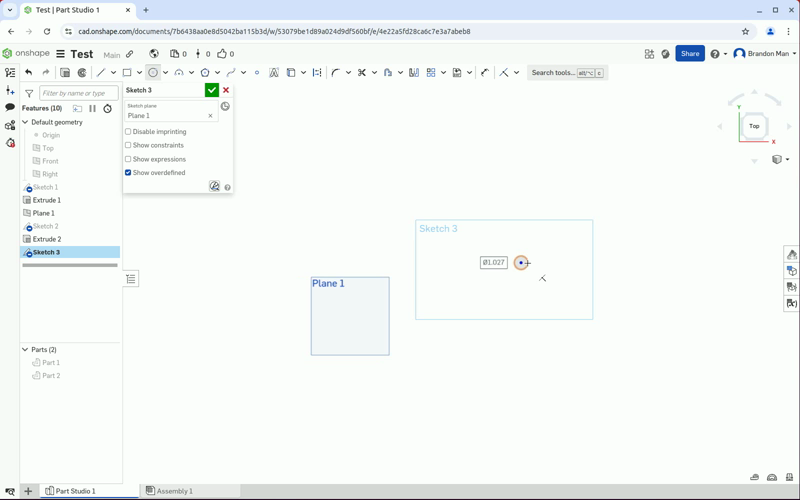
scroll(-6)
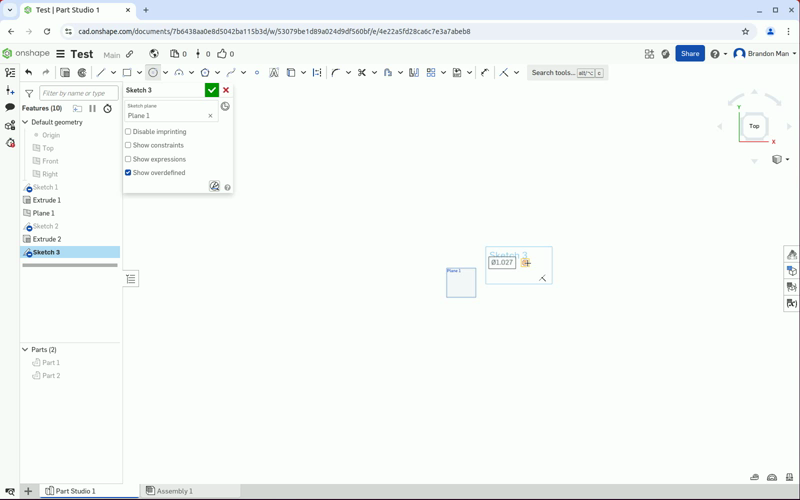
key(esc)
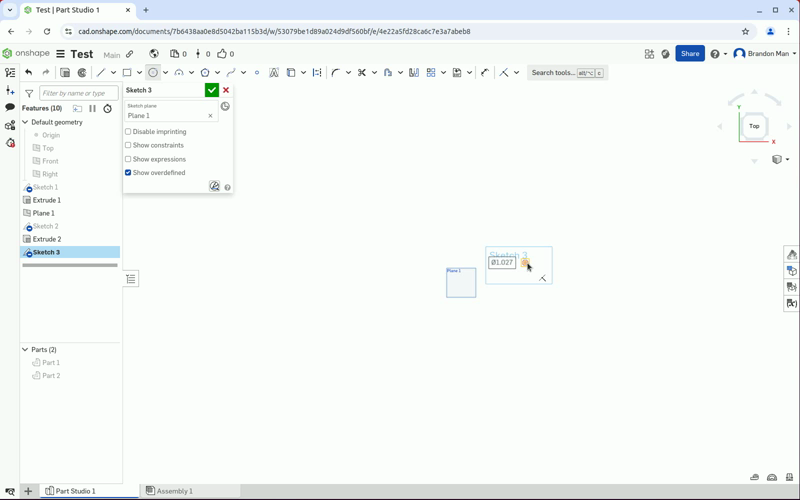
mouse_move(526, 261)
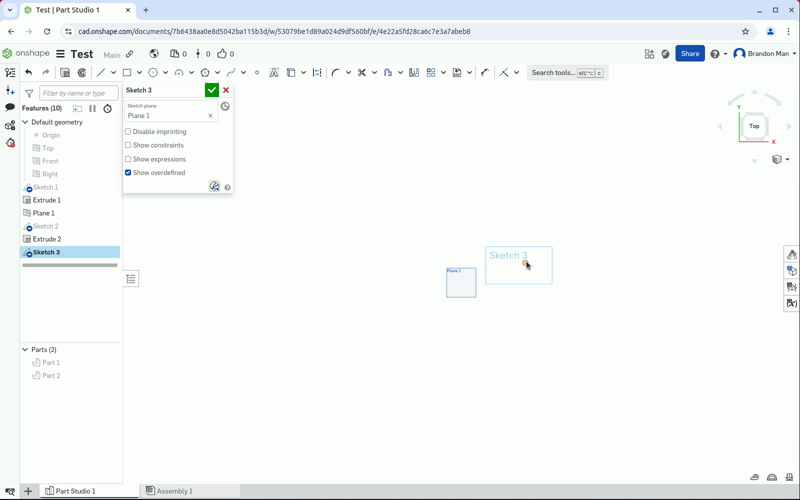
scroll(6)
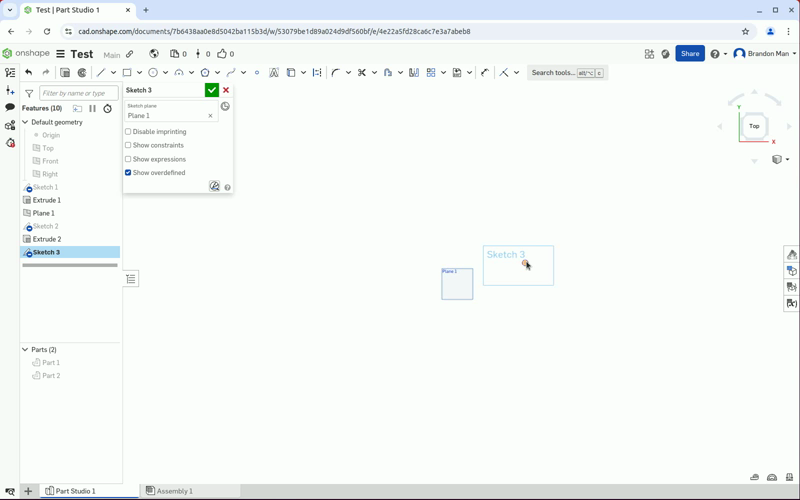
scroll(6)
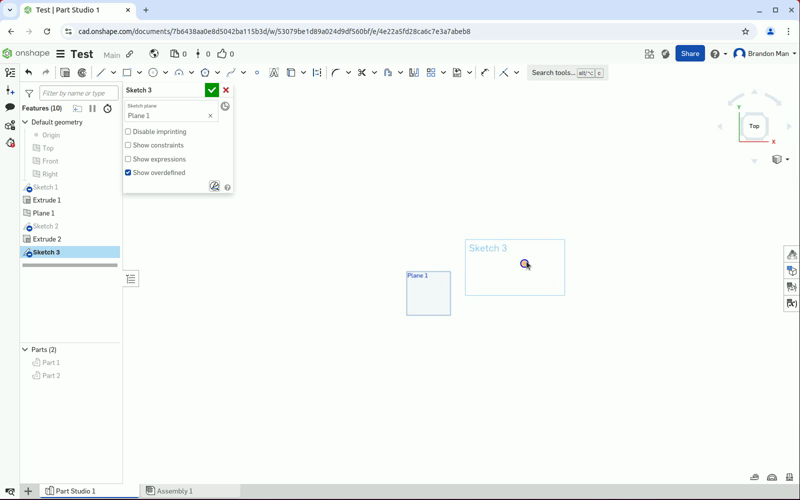
scroll(6)
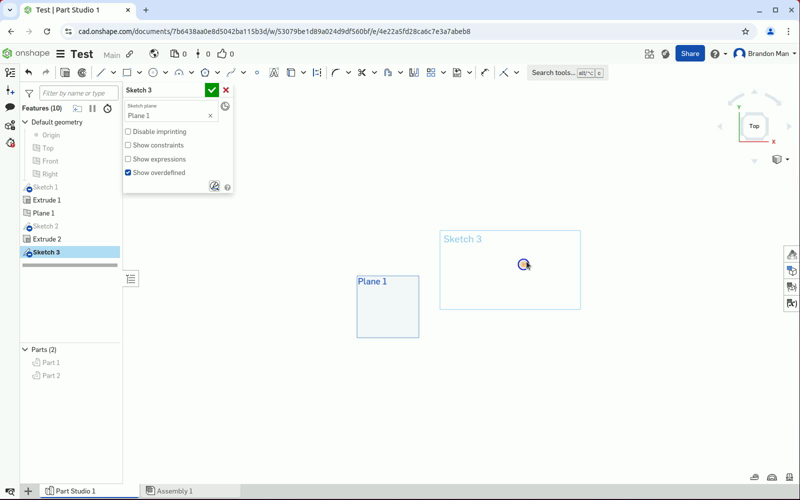
scroll(6)
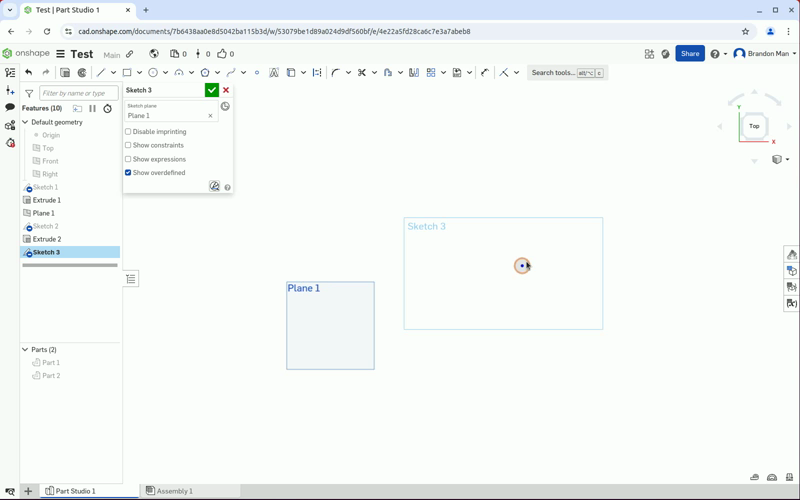
scroll(6)
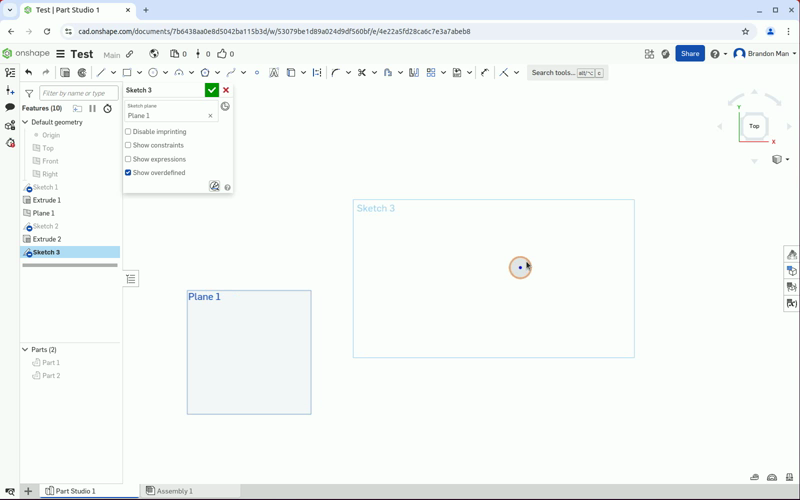
scroll(6)
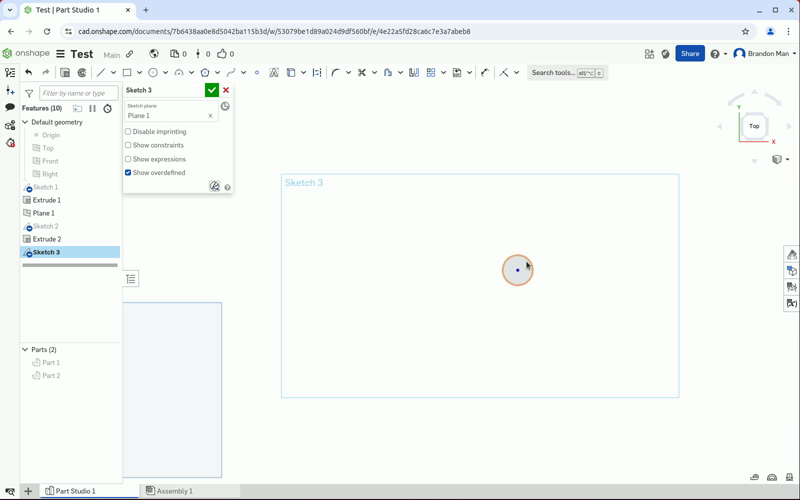
scroll(6)
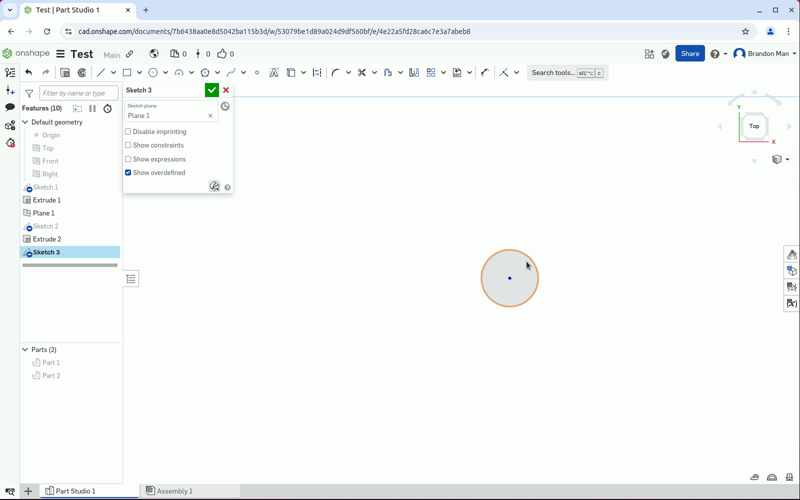
click(526, 261)
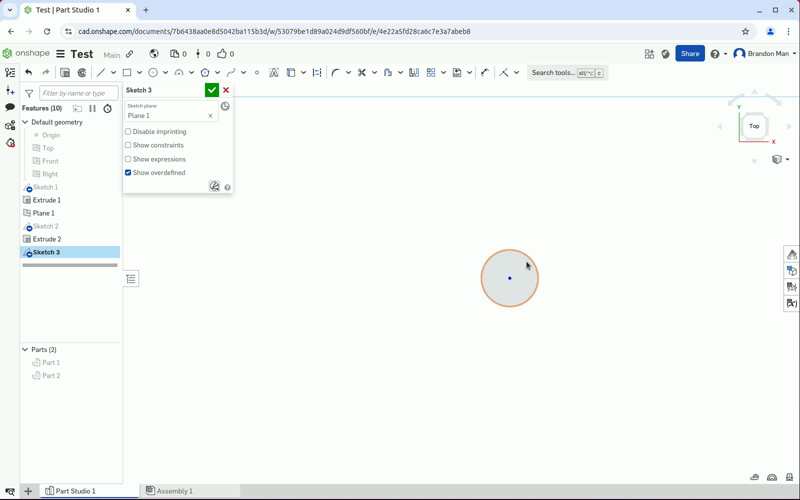
scroll(-6)
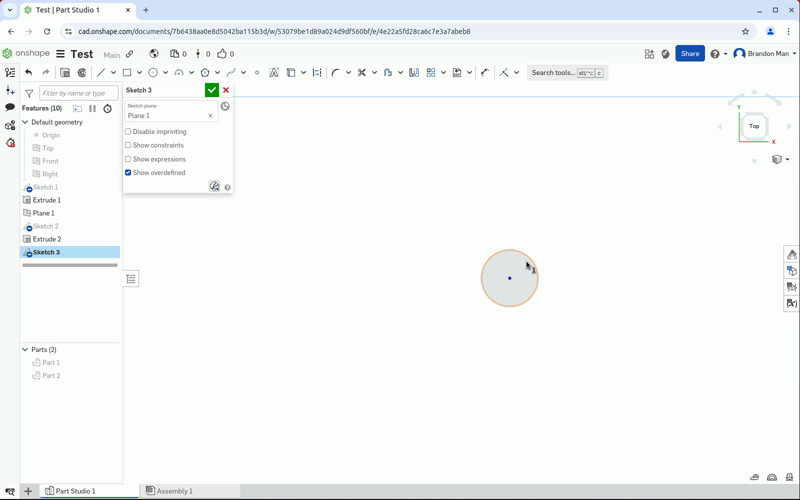
scroll(-6)
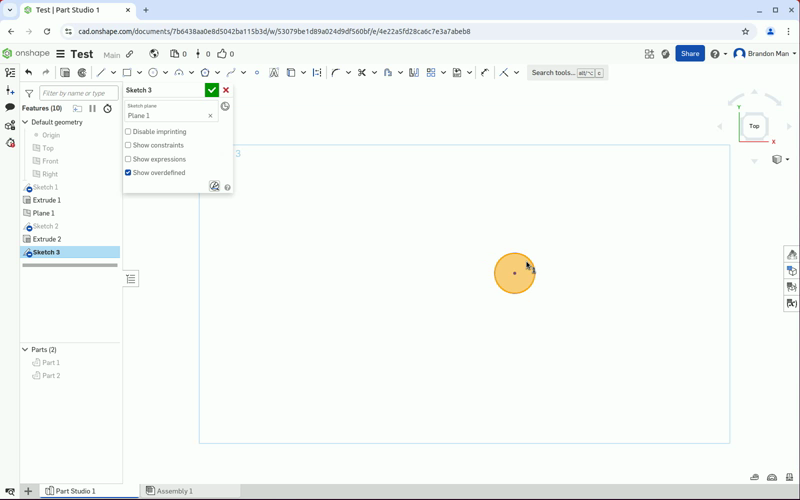
scroll(-6)
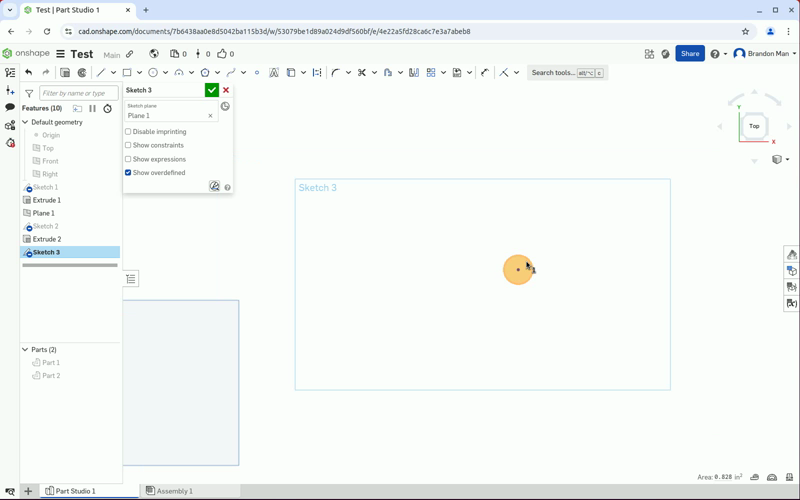
scroll(-6)
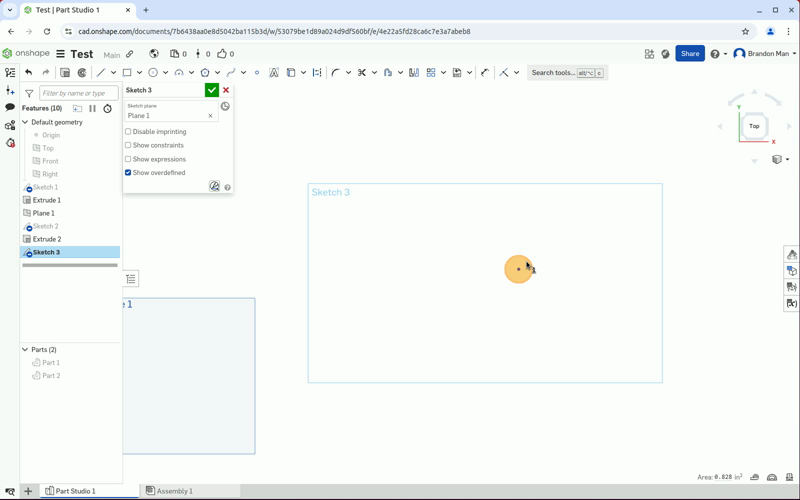
scroll(-6)
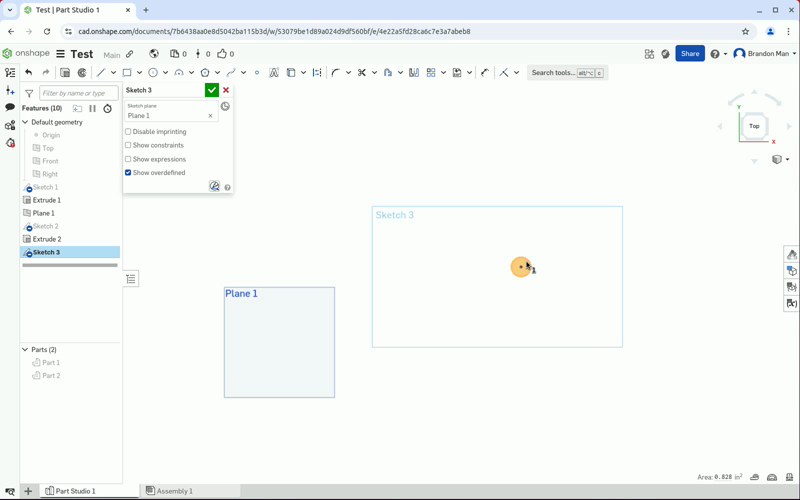
scroll(-6)
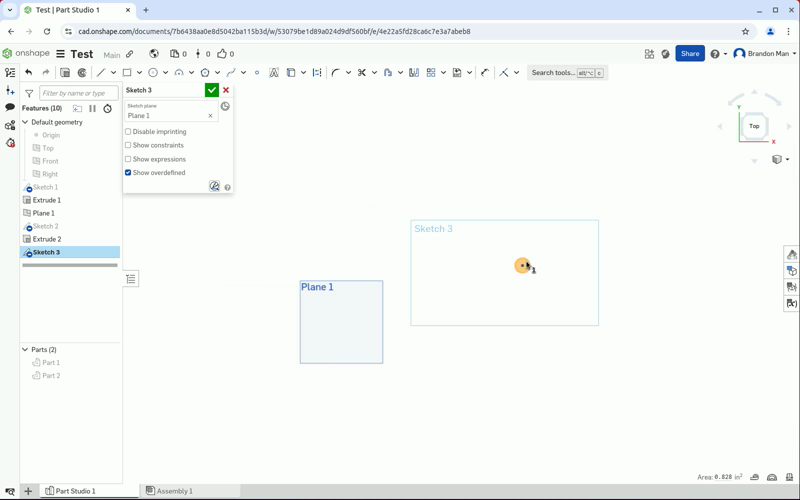
scroll(-6)
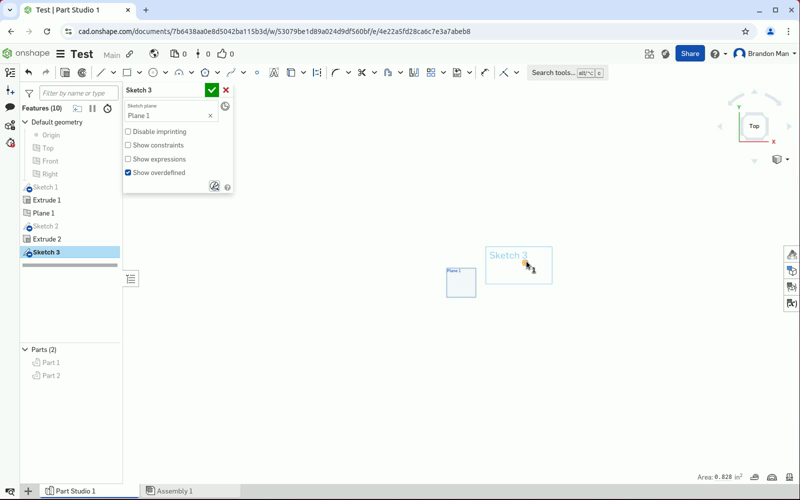
mouse_move(73, 352)
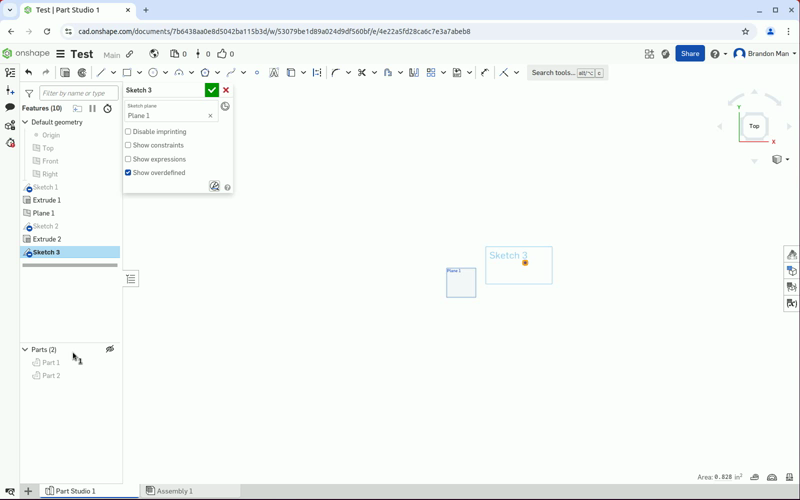
key(shift+y)
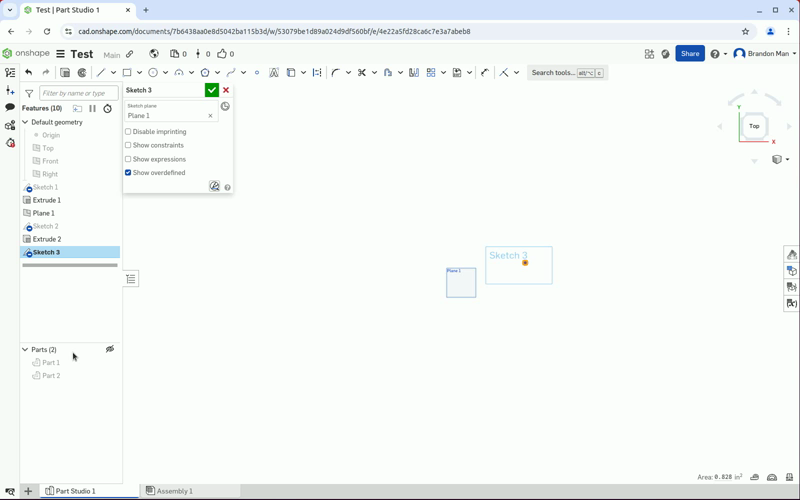
key(shift+e)
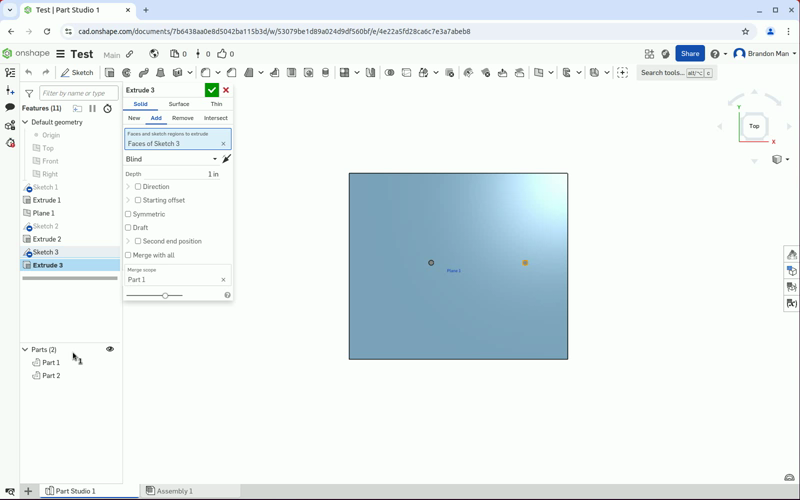
mouse_move(143, 106)
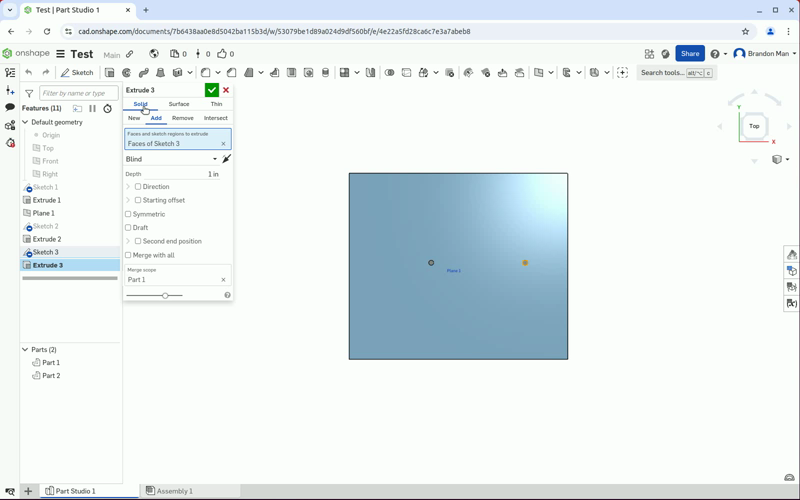
click(143, 106)
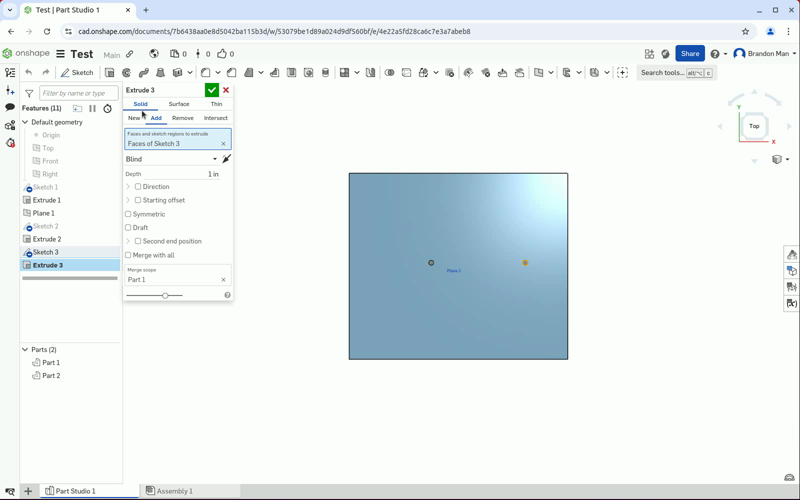
mouse_move(137, 120)
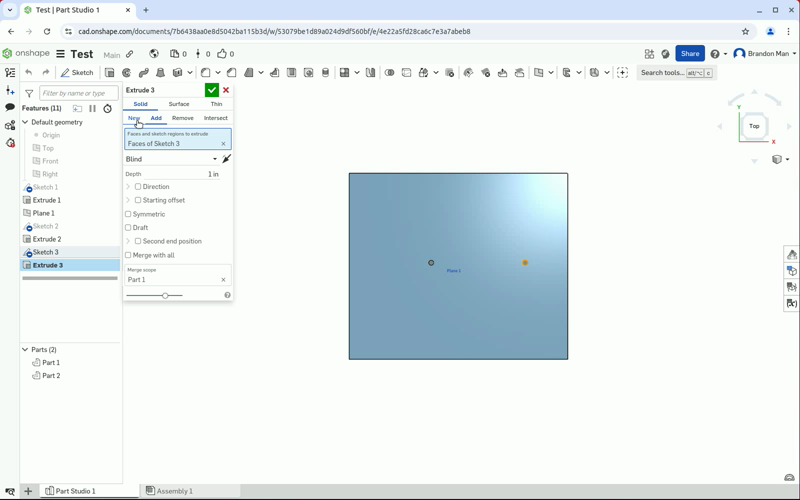
click(137, 120)
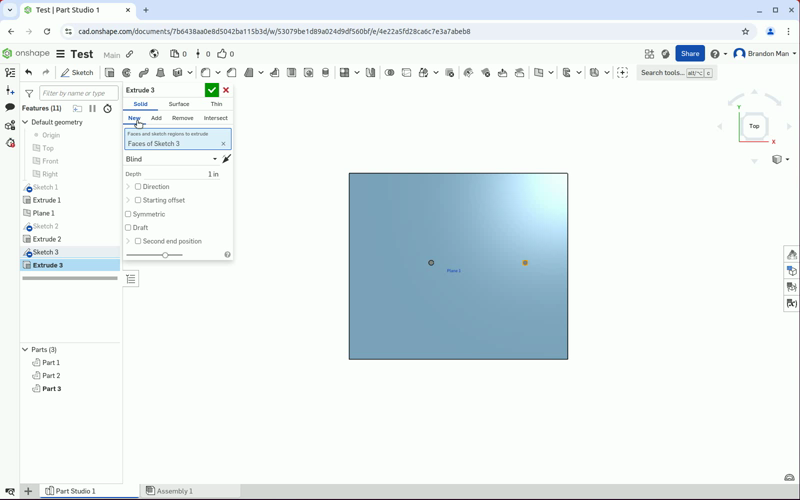
key(tab, 4)
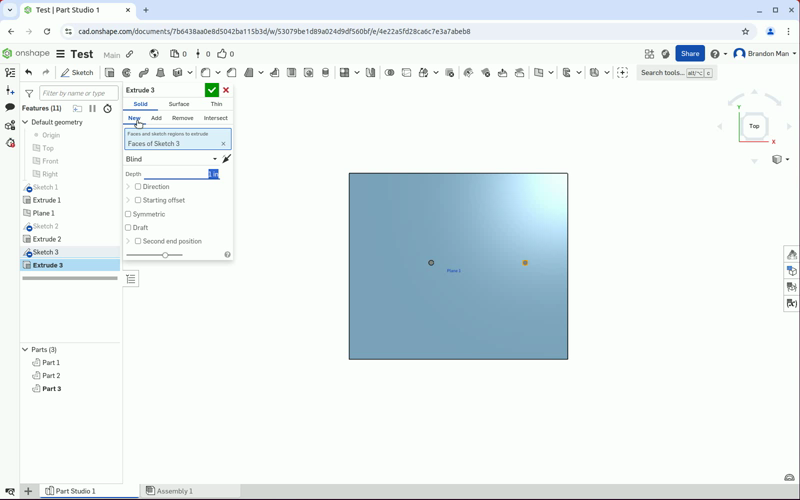
text(2.648)
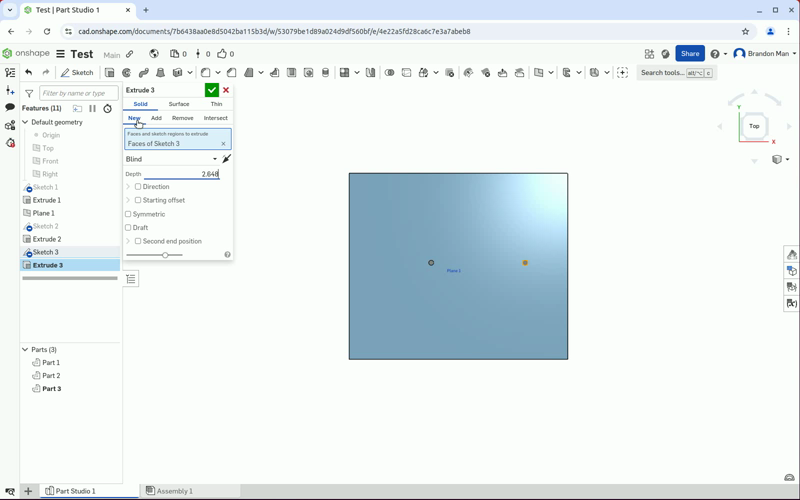
key(enter)
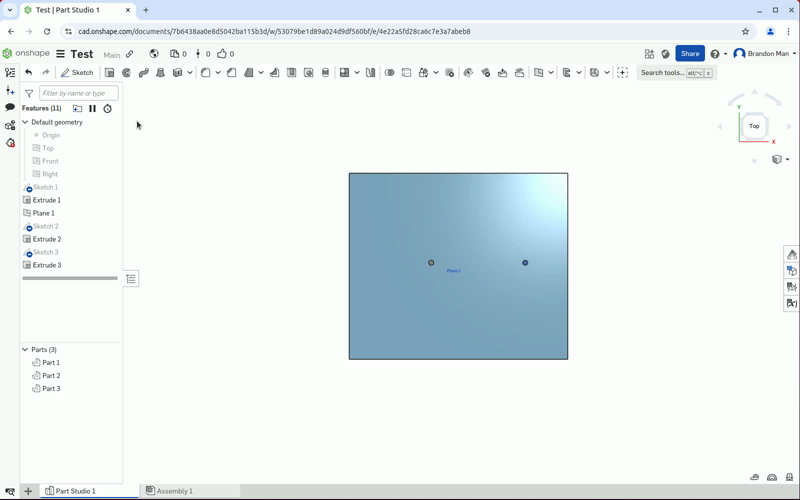
key(shift+h)
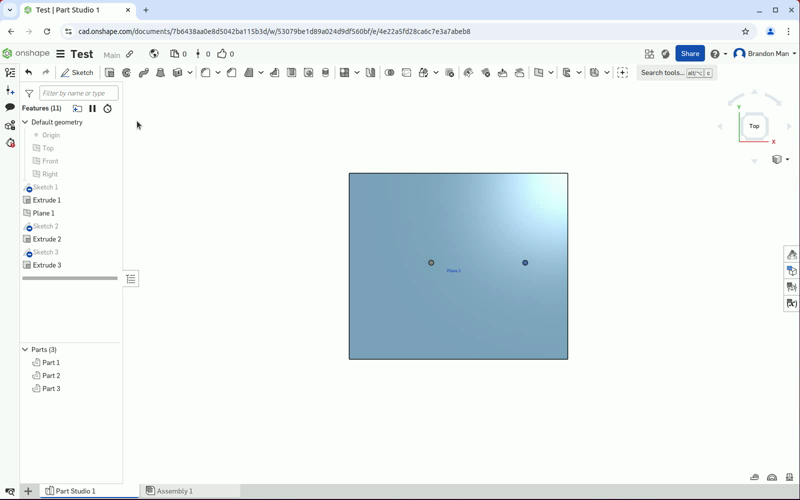
key(shift+h)
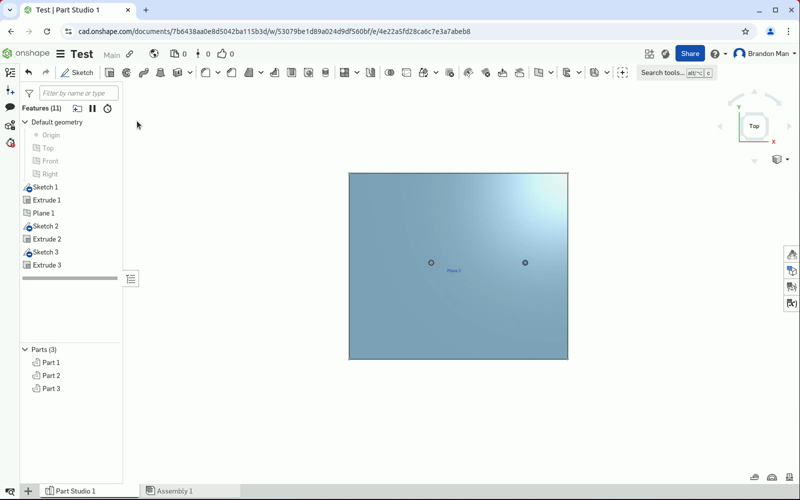
key(shift+7)
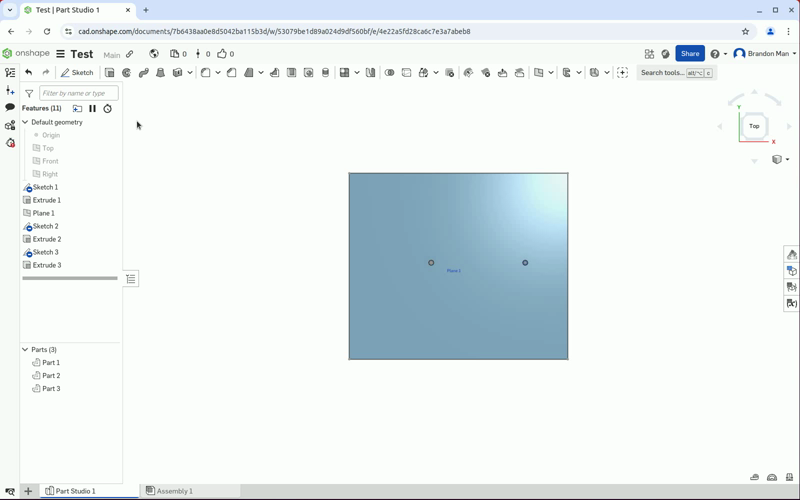
key(up, 3)
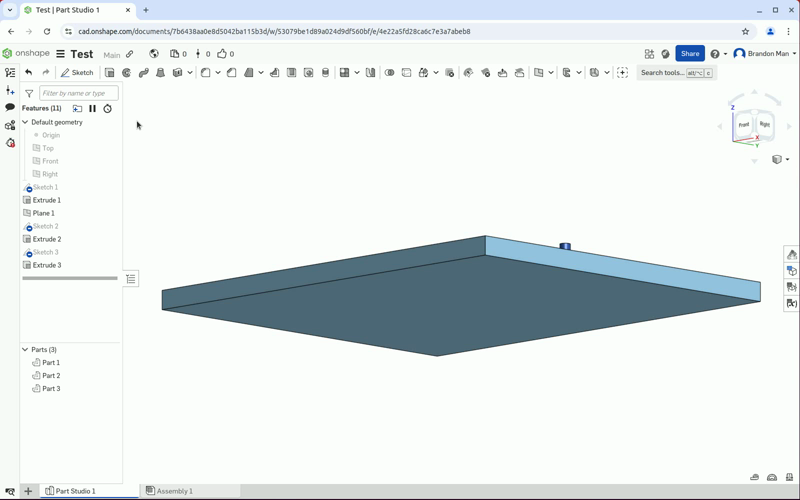
key(left, 3)
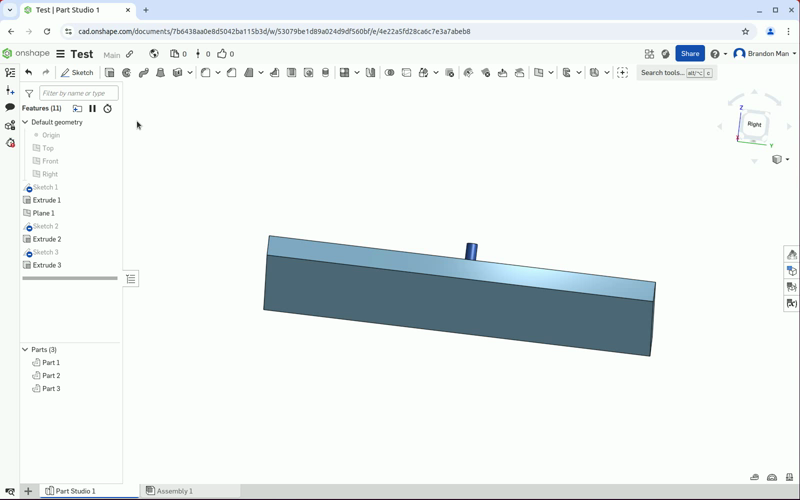
key(right, 3)
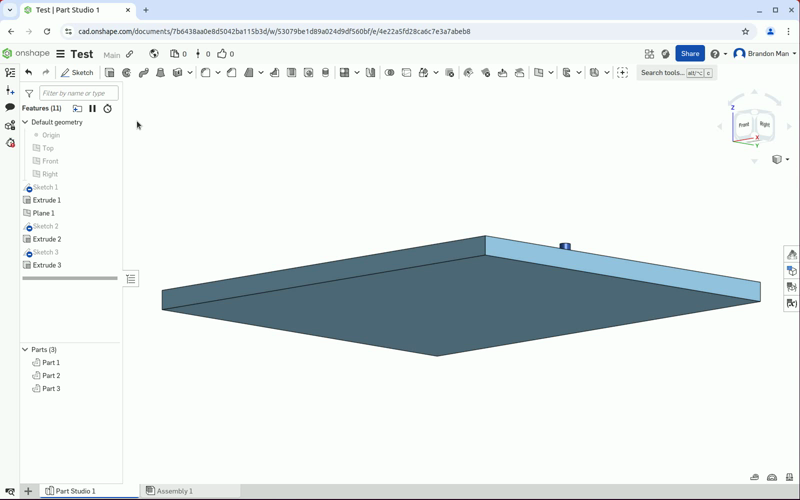
key(down, 3)
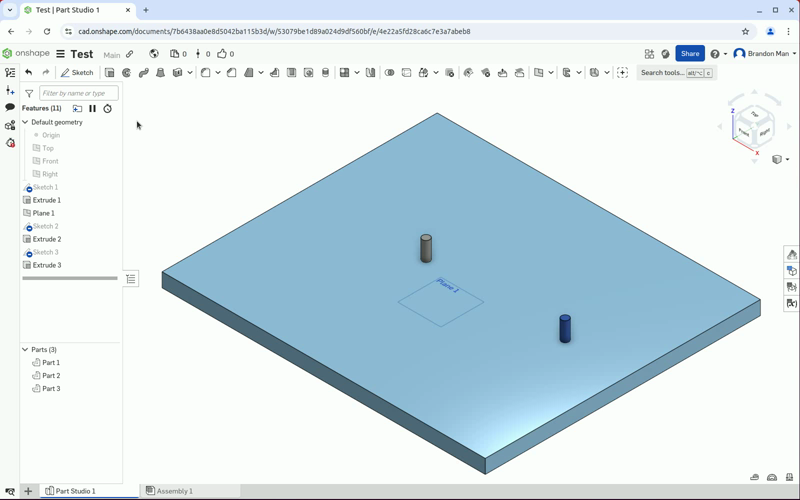
mouse_move(73, 189)
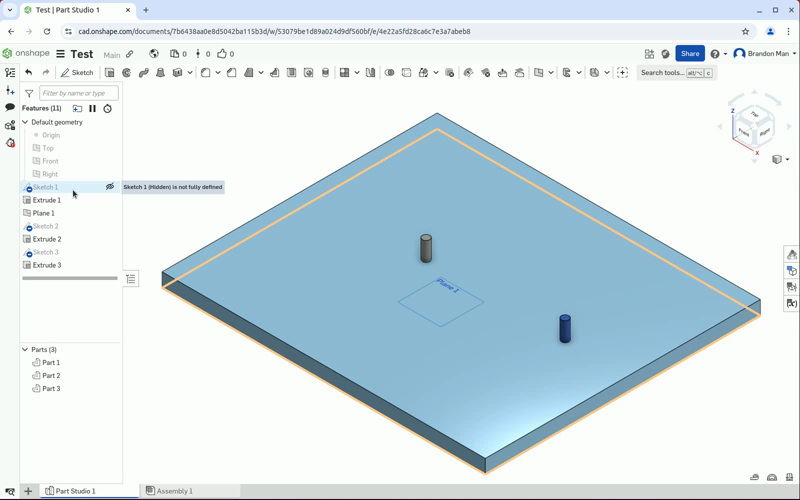
click(73, 189)